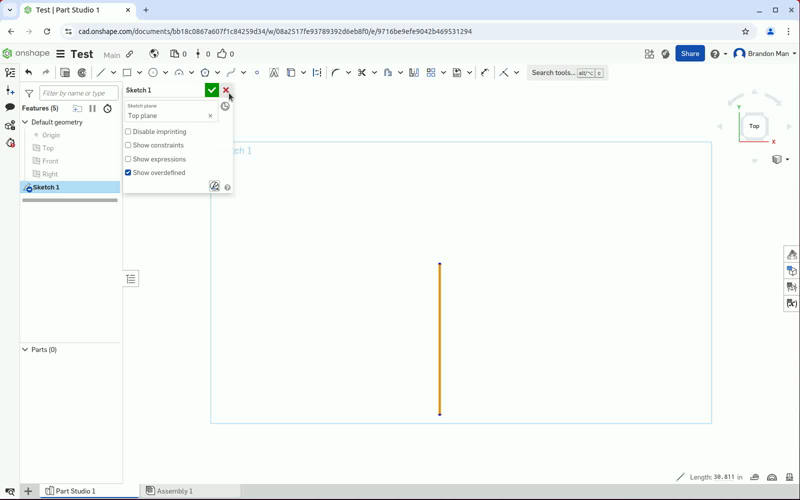
key(shift+h)
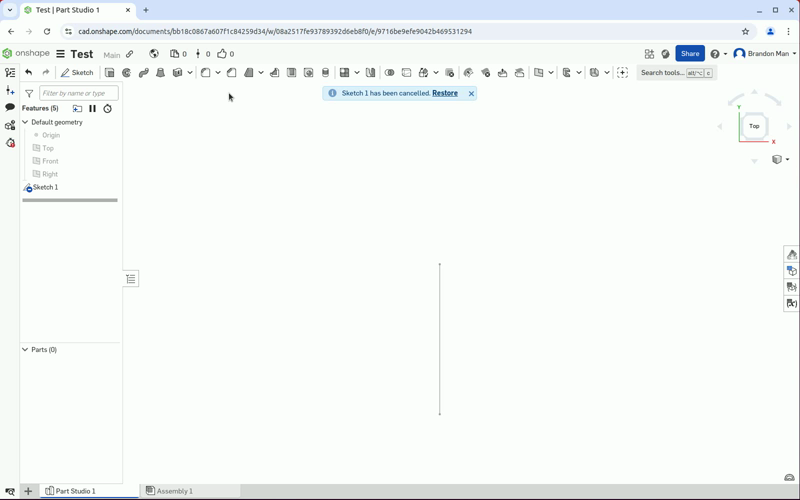
mouse_move(73, 352)
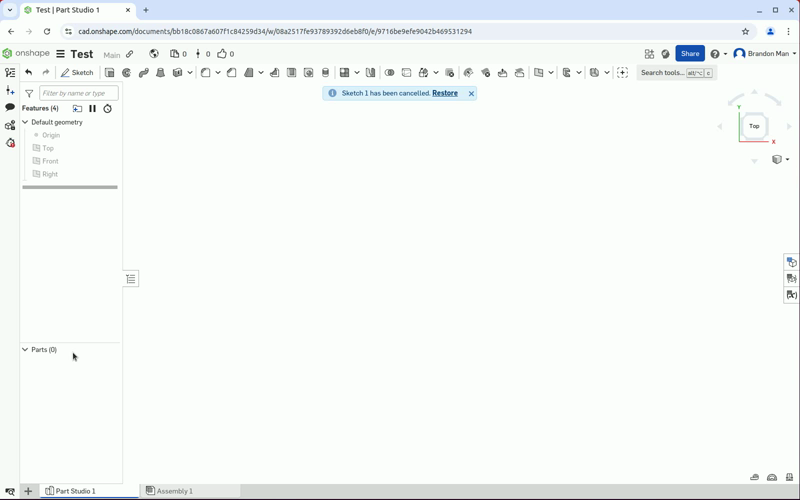
key(y)
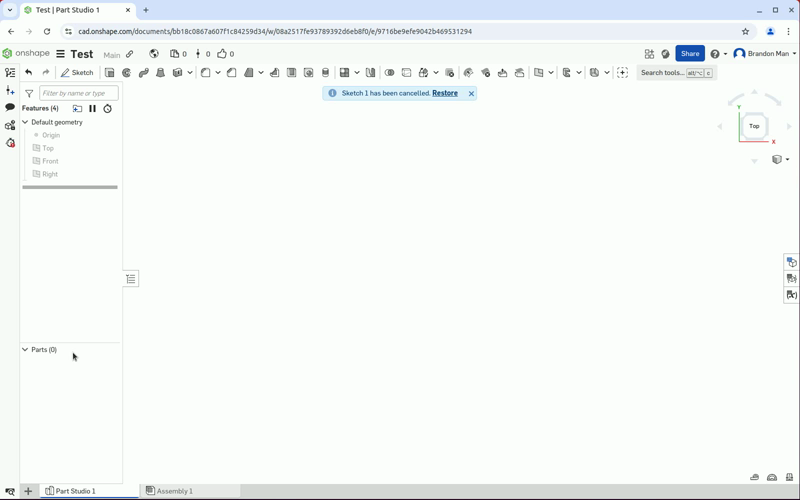
key(shift+p)
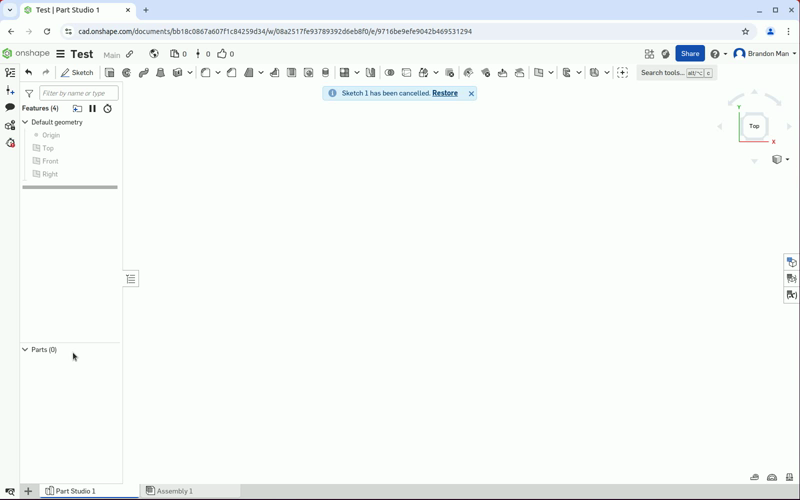
key(space)
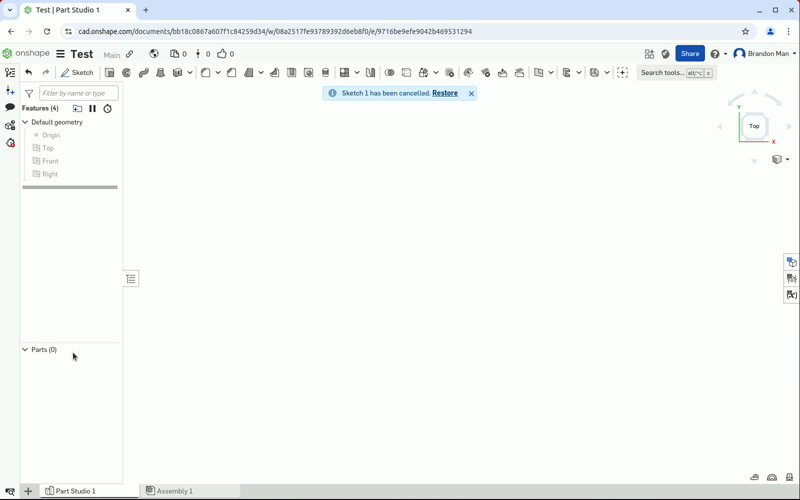
key_down(shift)
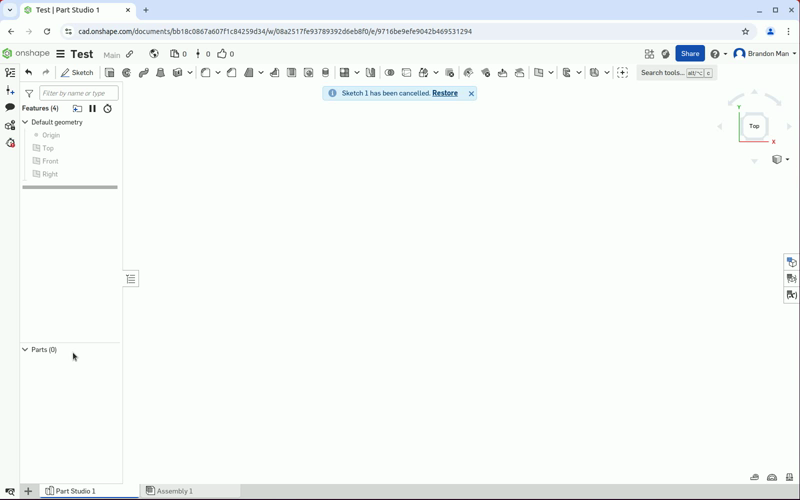
key(up)
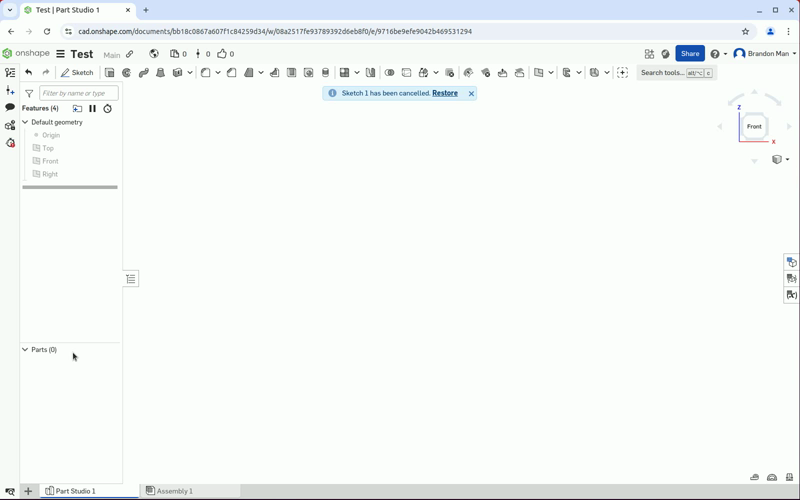
key_up(shift)
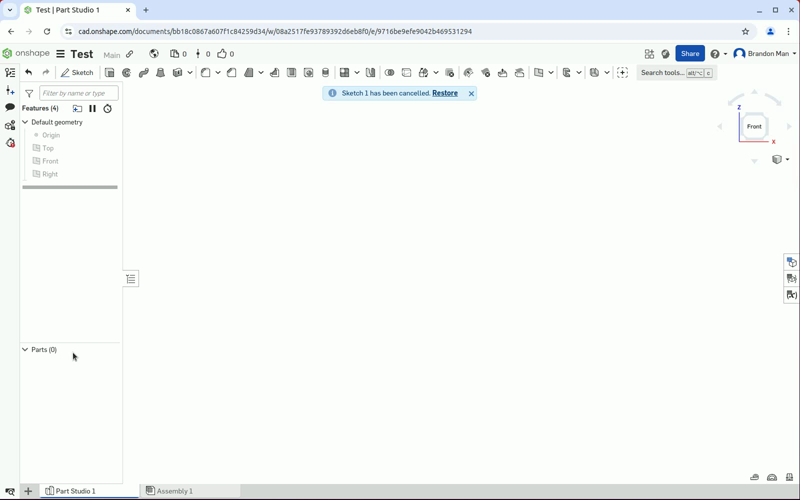
mouse_move(73, 352)
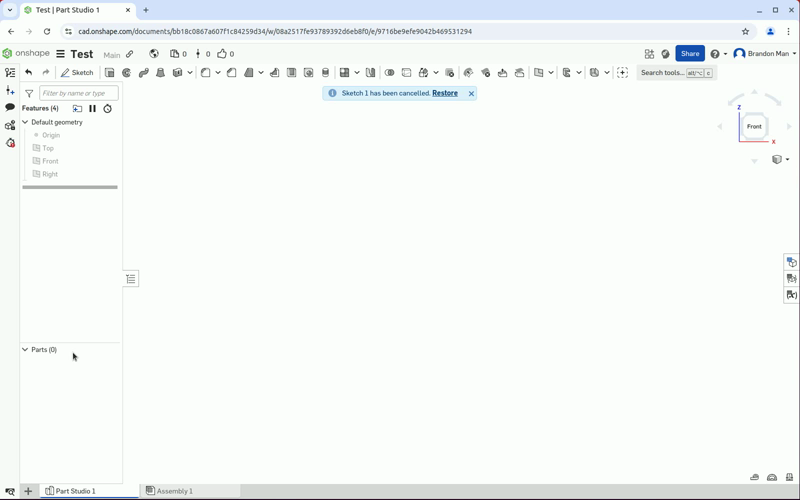
key(shift+y)
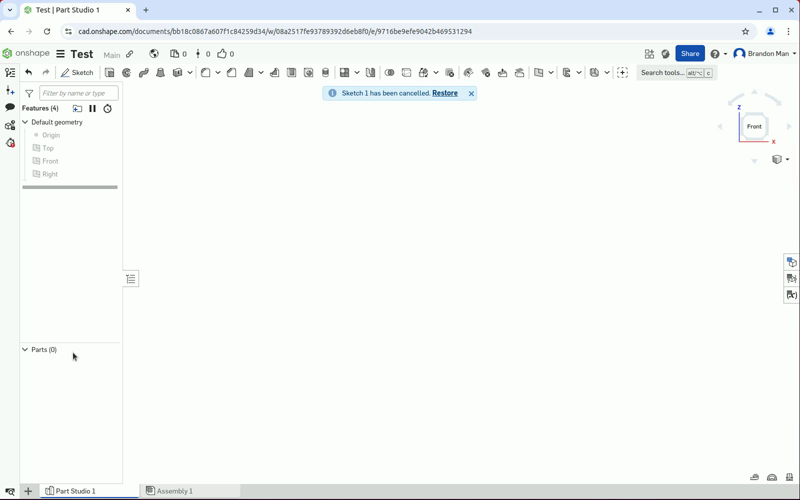
key(shift+s)
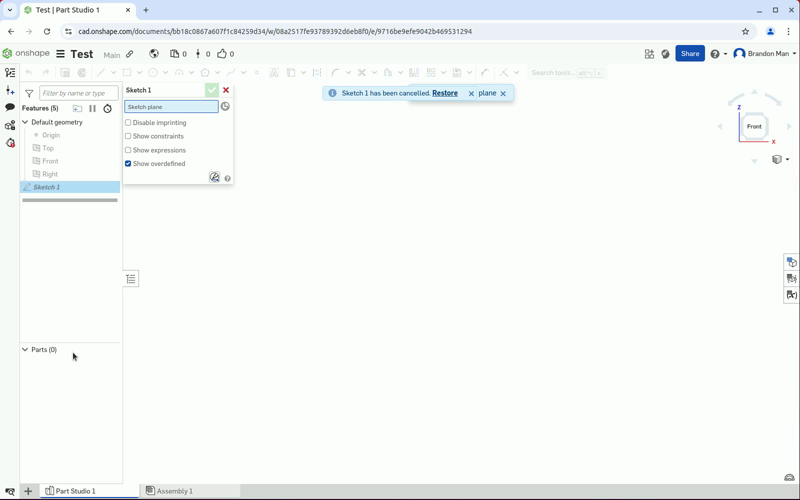
mouse_move(73, 163)
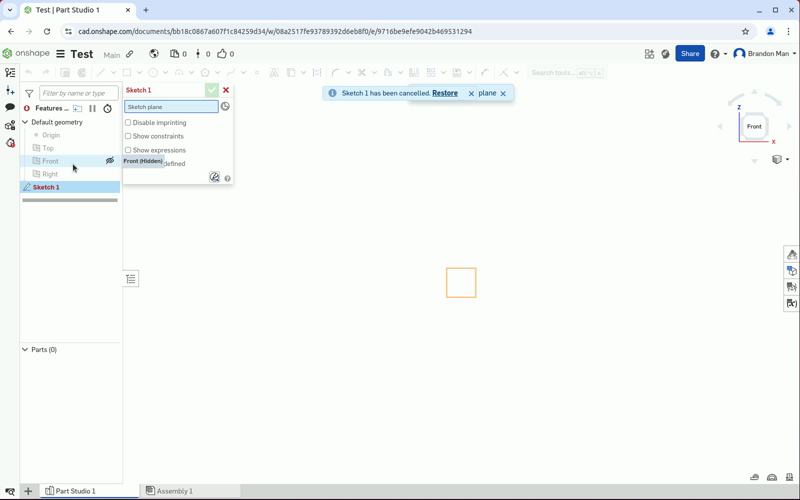
click(73, 163)
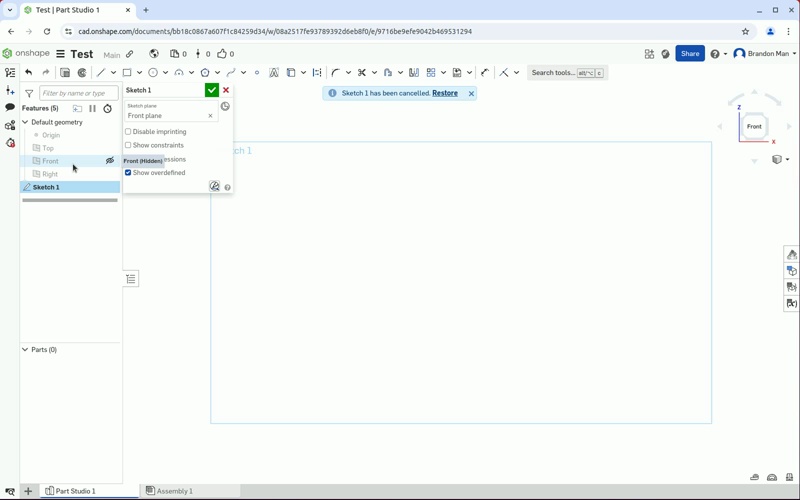
mouse_move(73, 352)
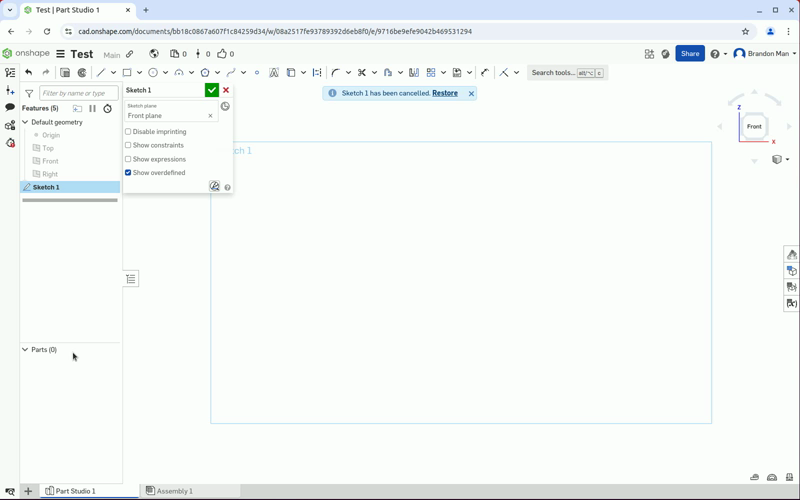
key(y)
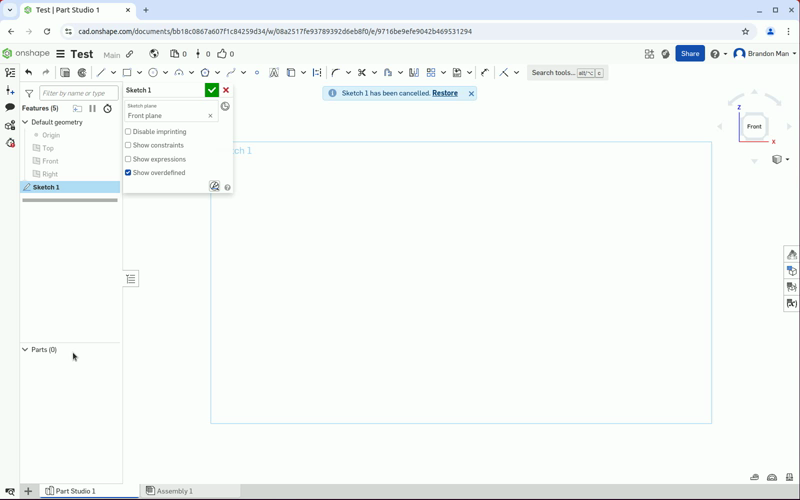
key(c)
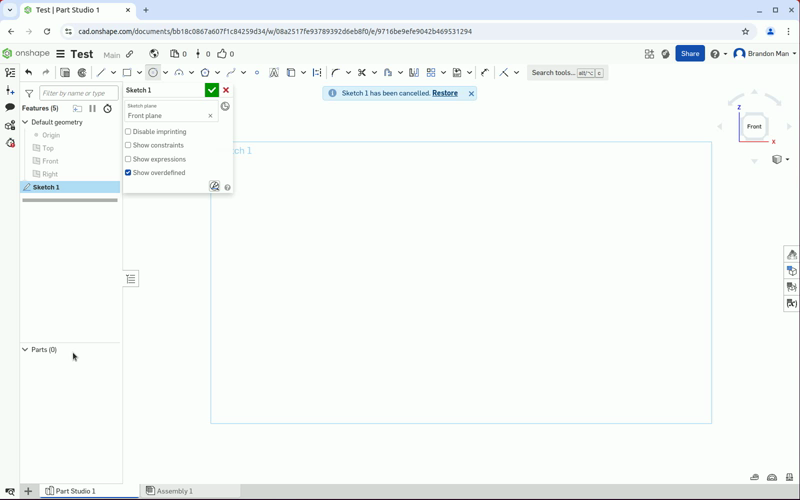
key_down(shift)
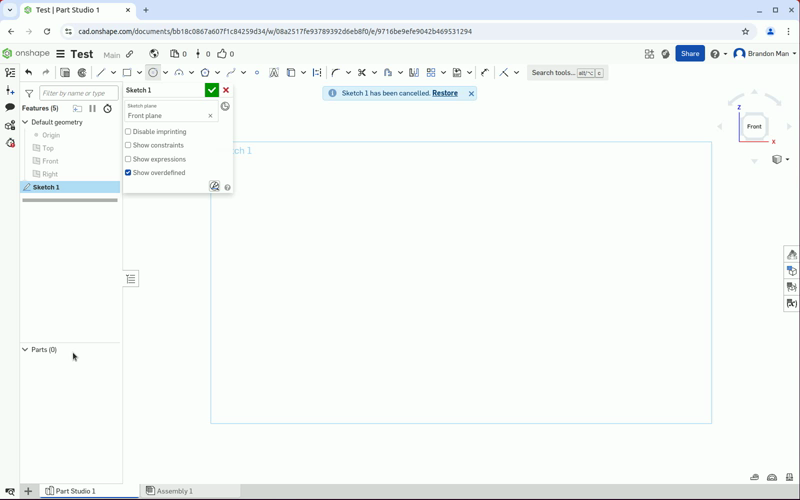
mouse_move(461, 282)
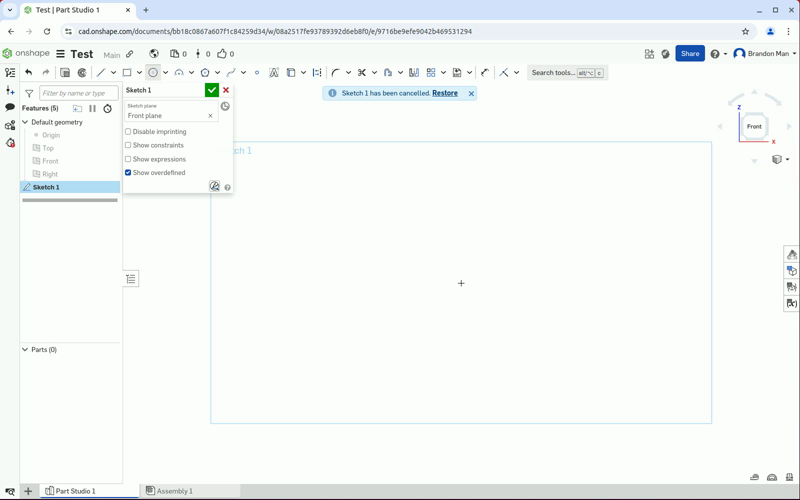
click(461, 282)
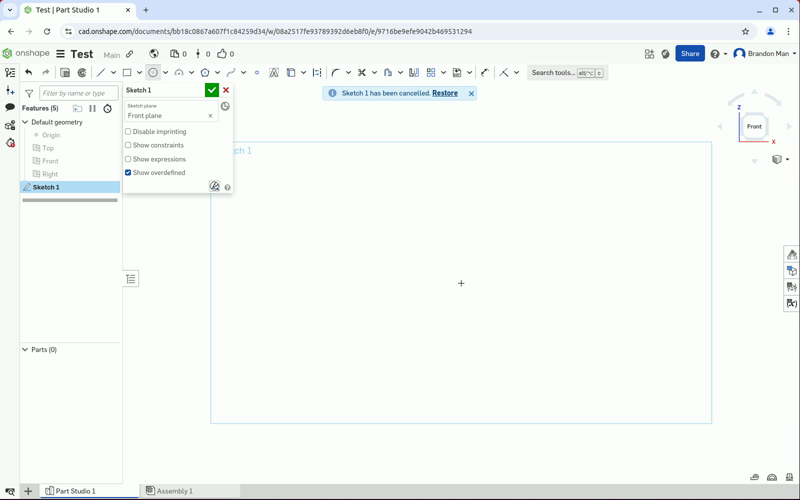
key_up(shift)
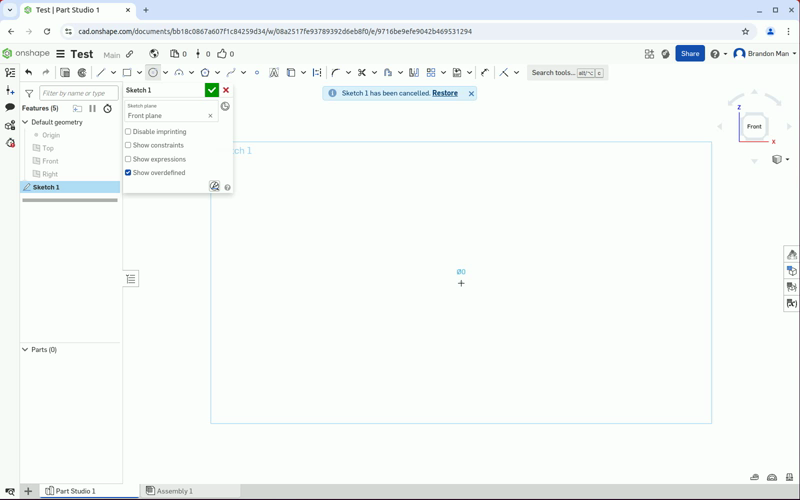
mouse_move(499, 282)
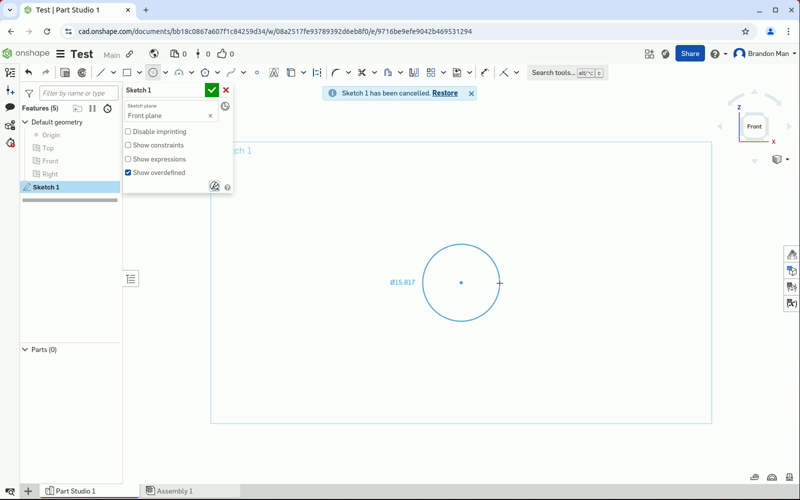
click(499, 282)
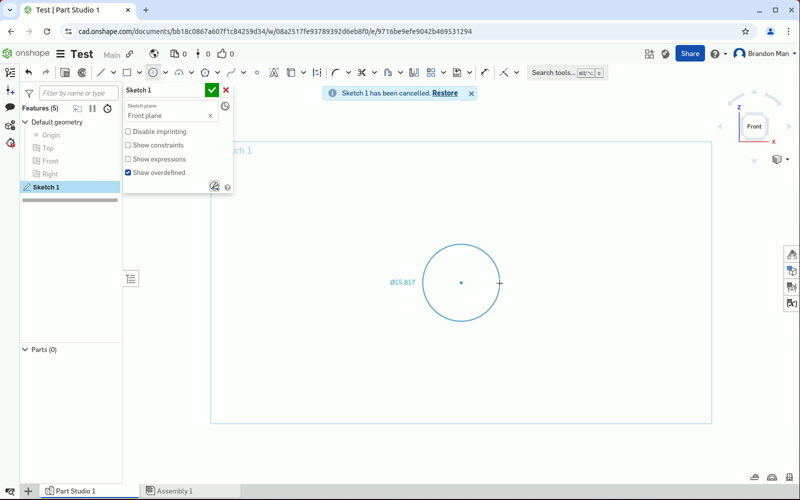
key(esc)
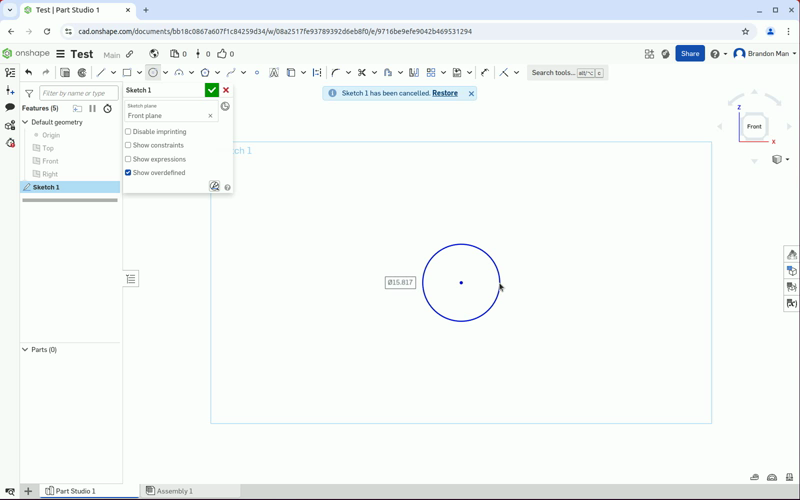
mouse_move(484, 301)
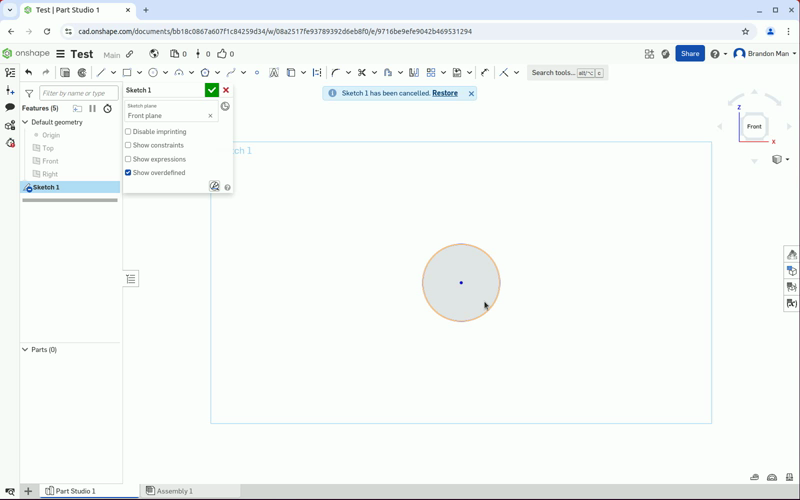
click(484, 301)
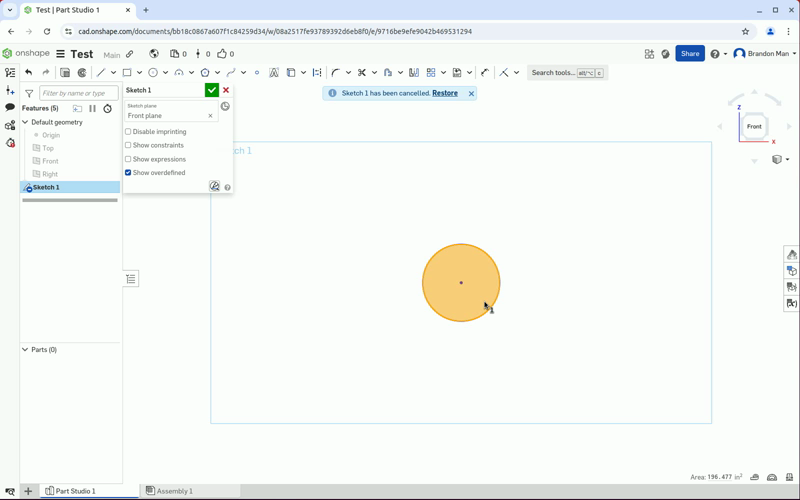
mouse_move(73, 352)
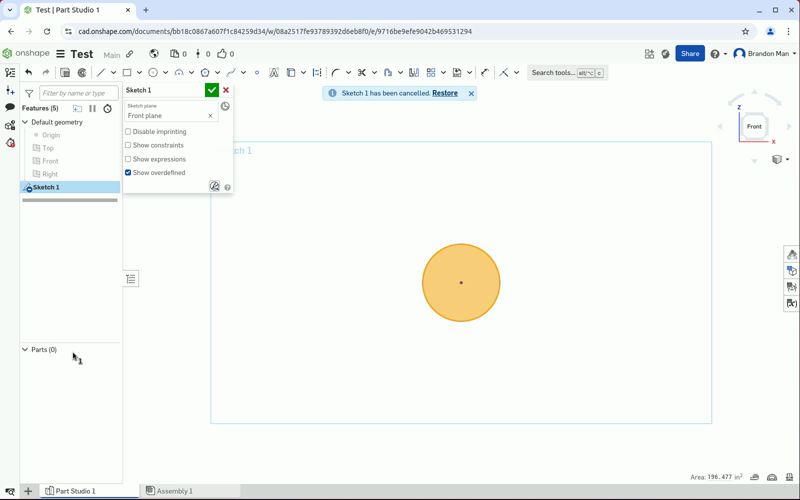
key(shift+y)
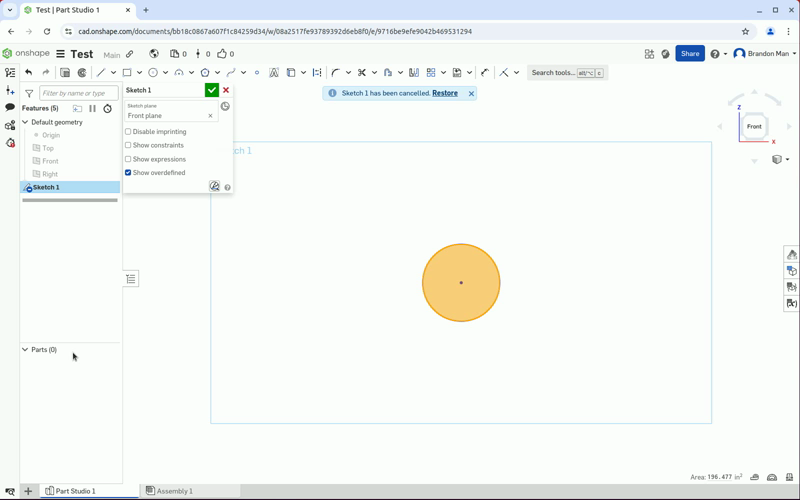
key(shift+e)
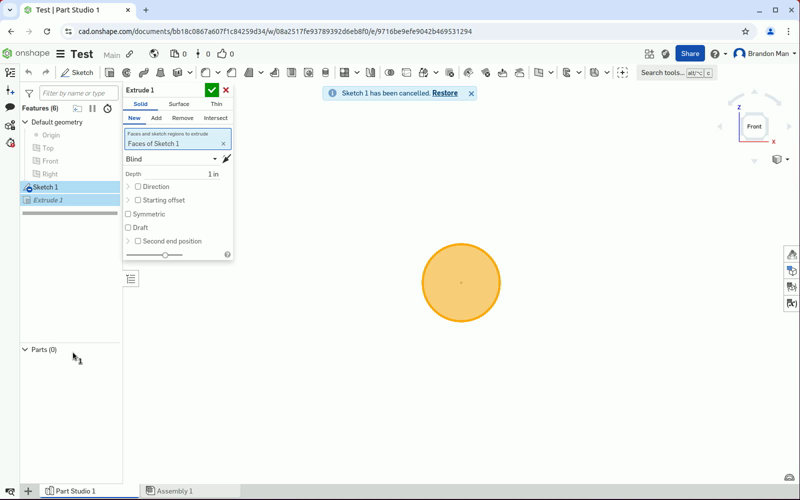
mouse_move(143, 106)
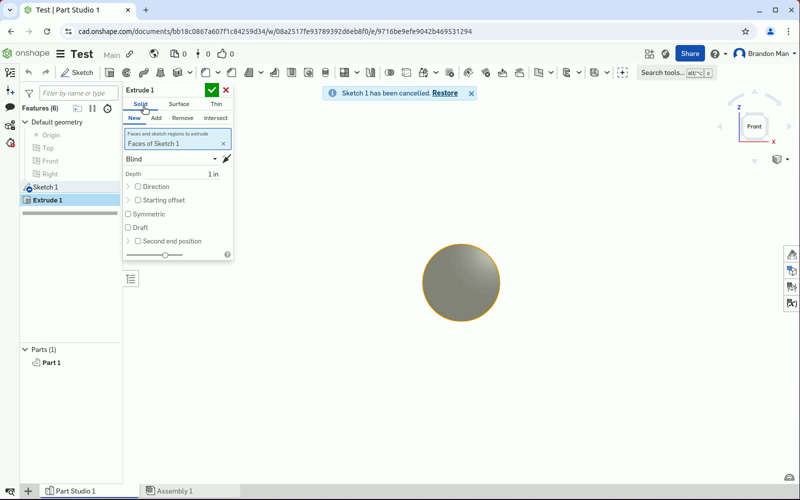
click(143, 106)
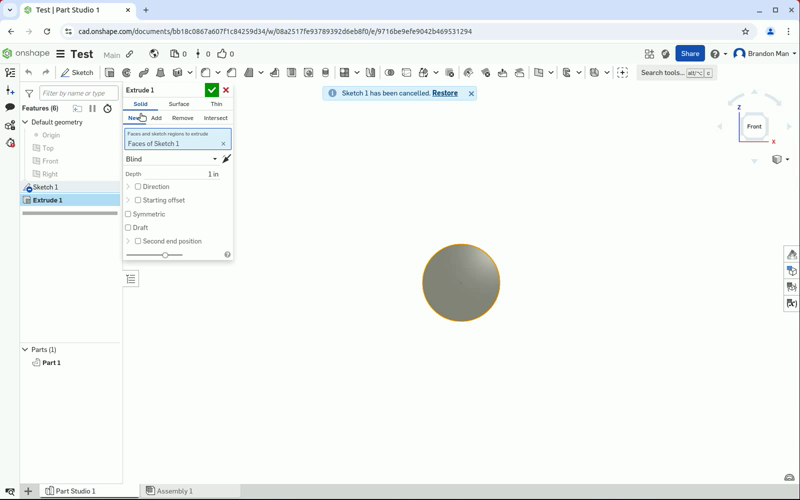
mouse_move(137, 120)
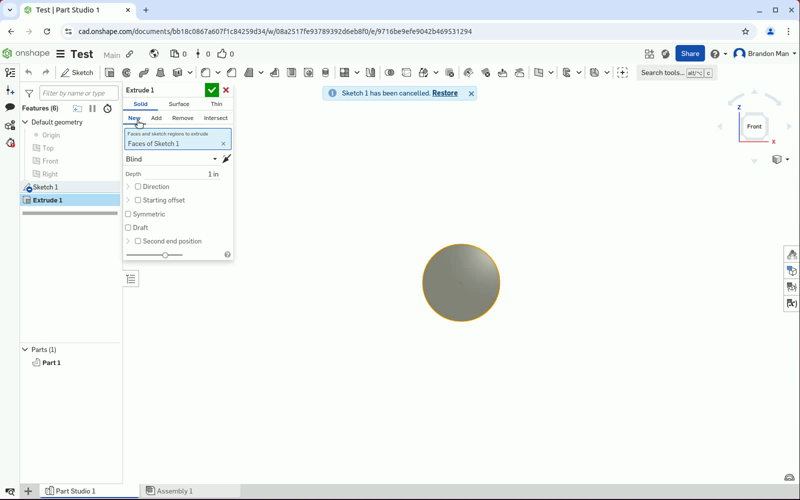
click(137, 120)
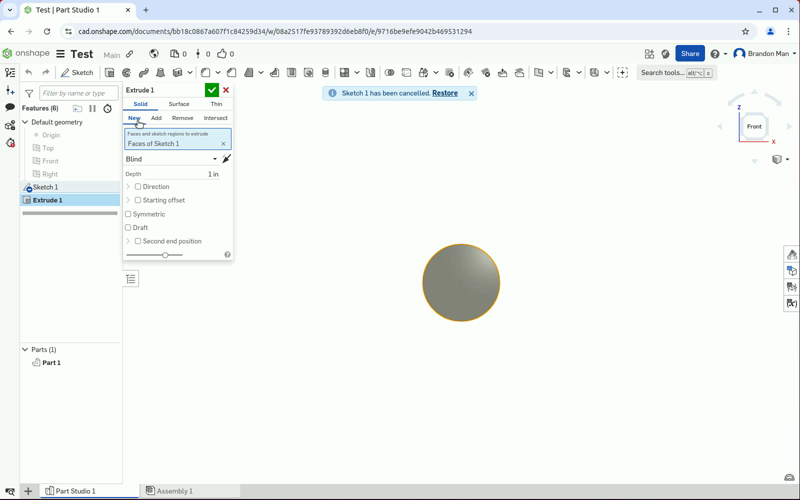
key(tab, 4)
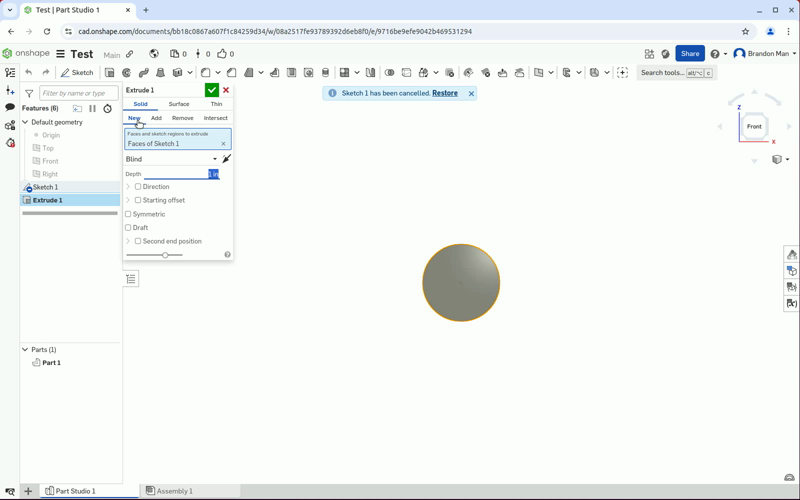
text(17.331)
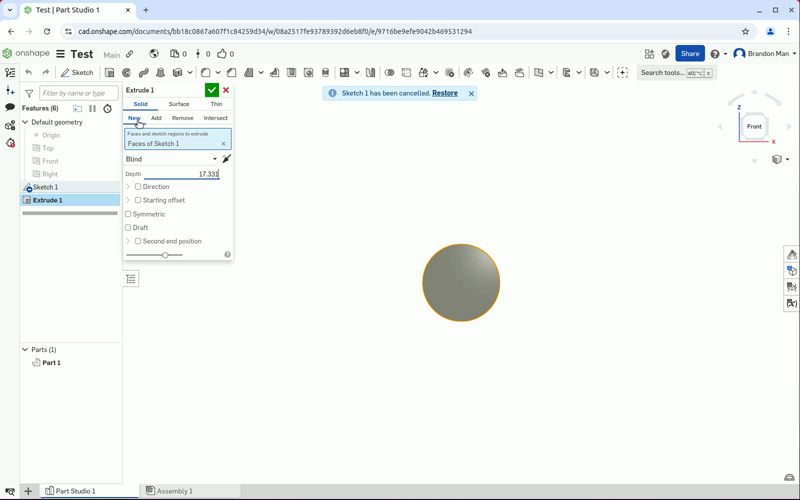
key(enter)
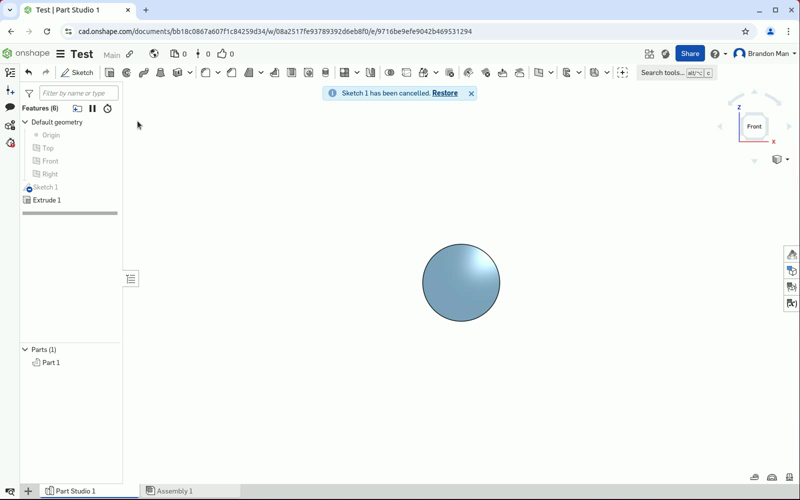
key(shift+h)
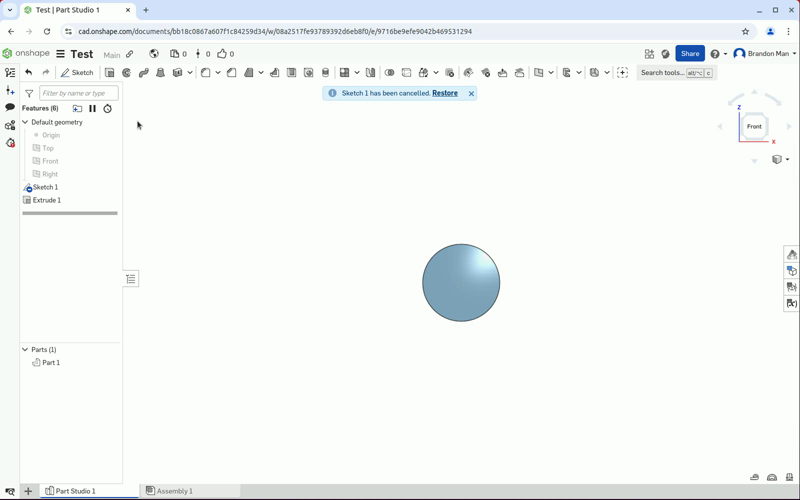
key(shift+h)
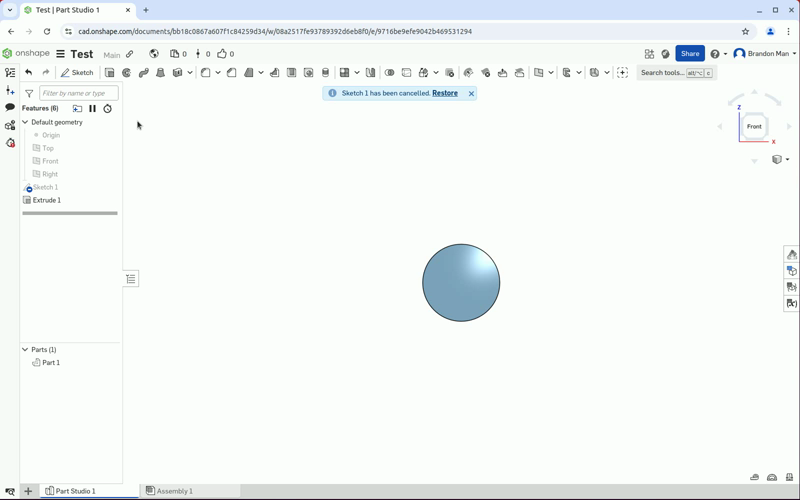
mouse_move(73, 189)
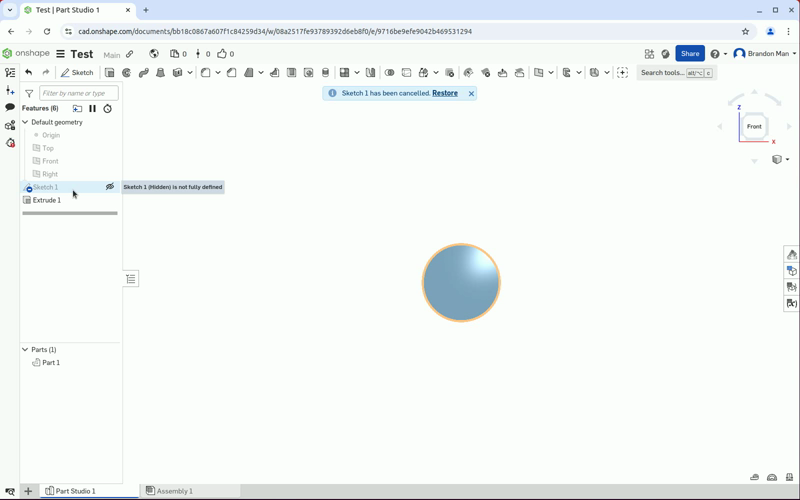
click(73, 189)
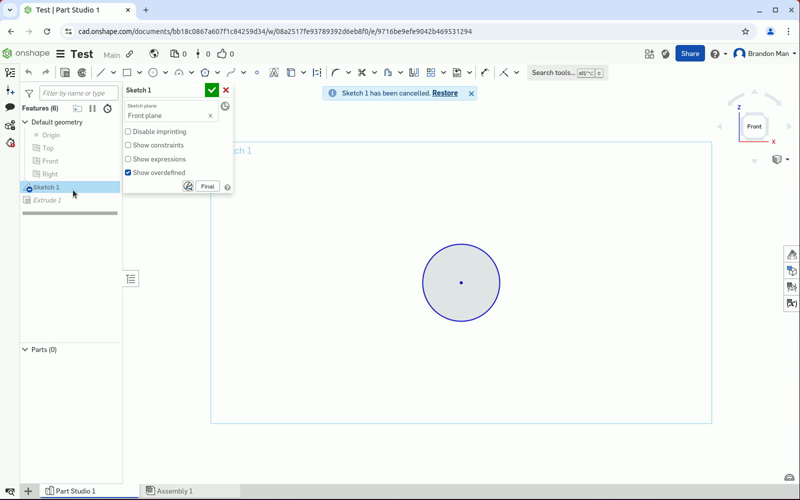
mouse_move(229, 92)
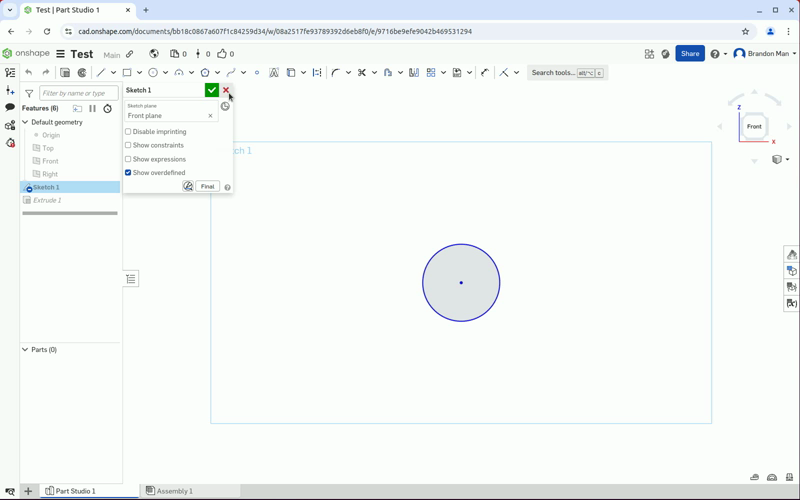
click(229, 92)
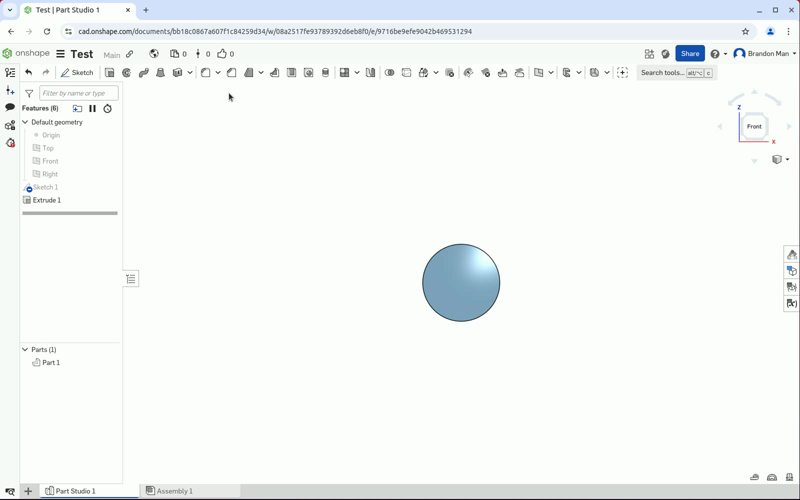
mouse_move(541, 75)
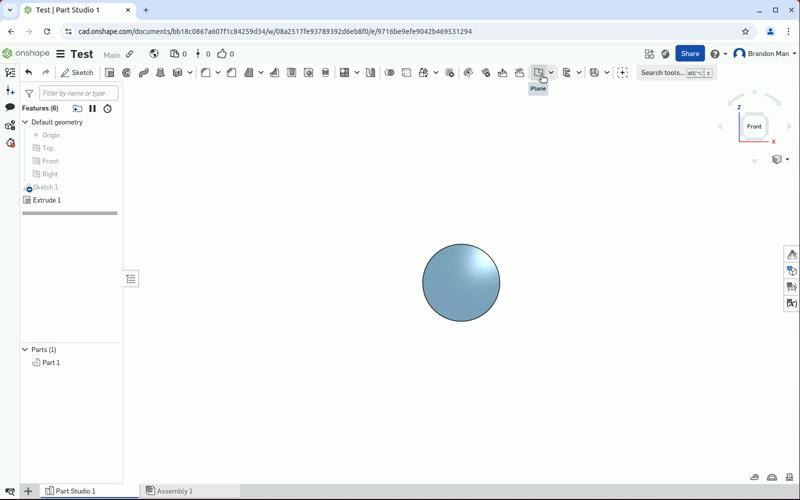
click(541, 75)
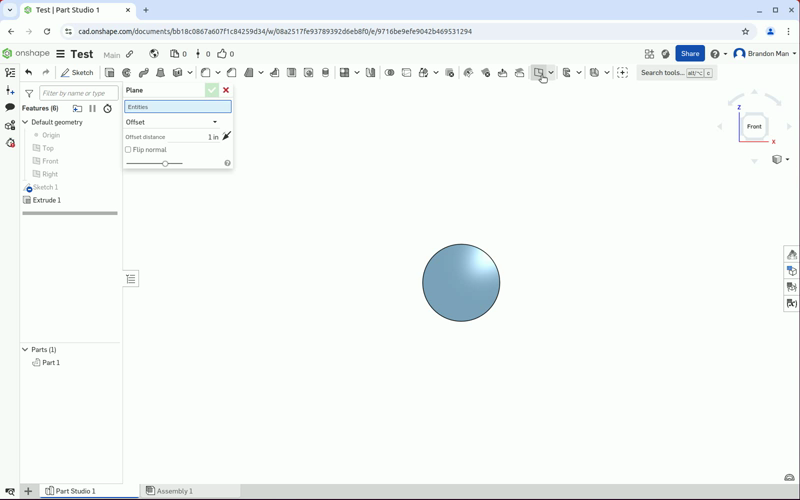
mouse_move(73, 163)
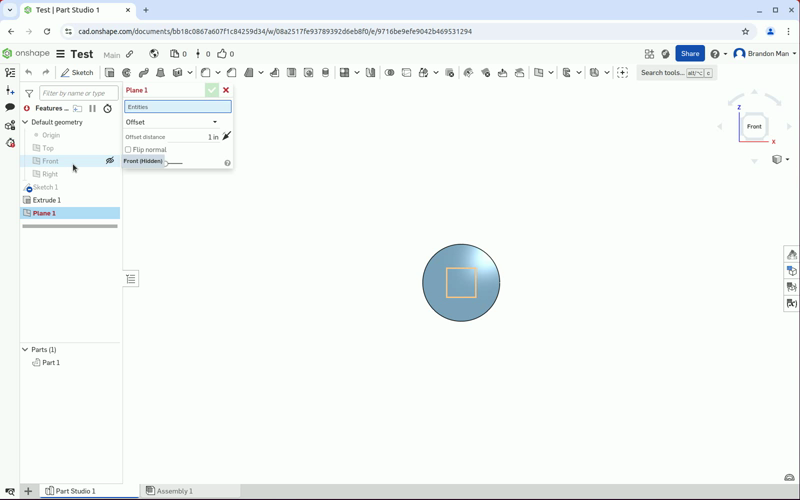
click(73, 163)
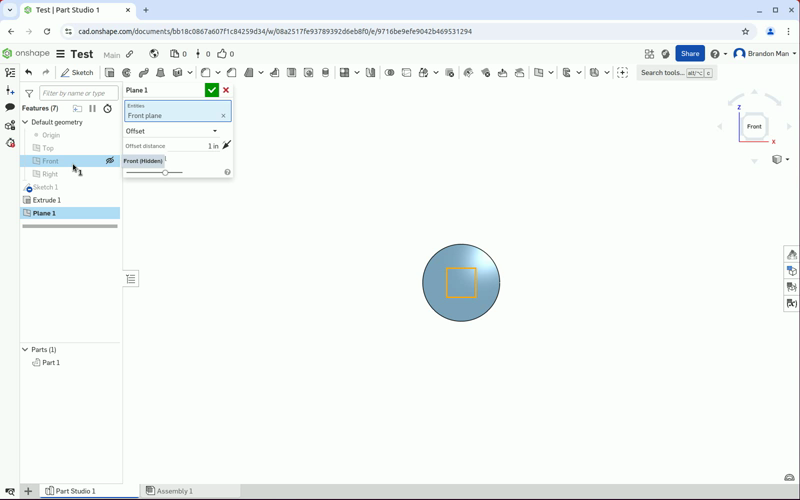
key(tab, 2)
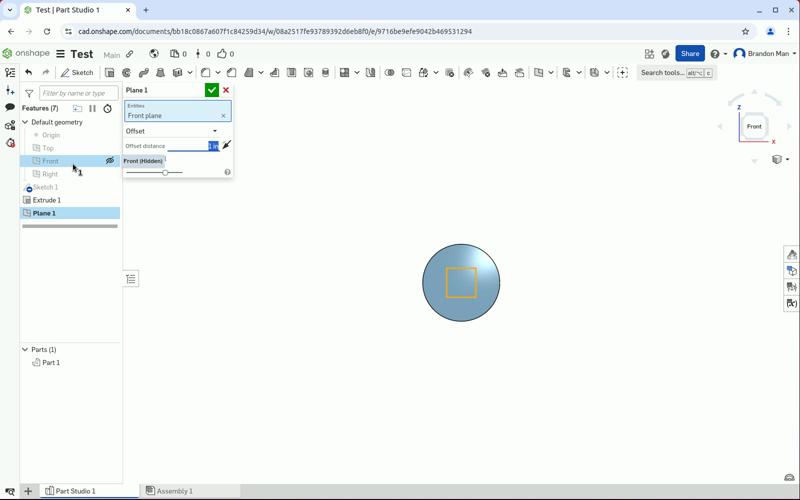
text(17.316)
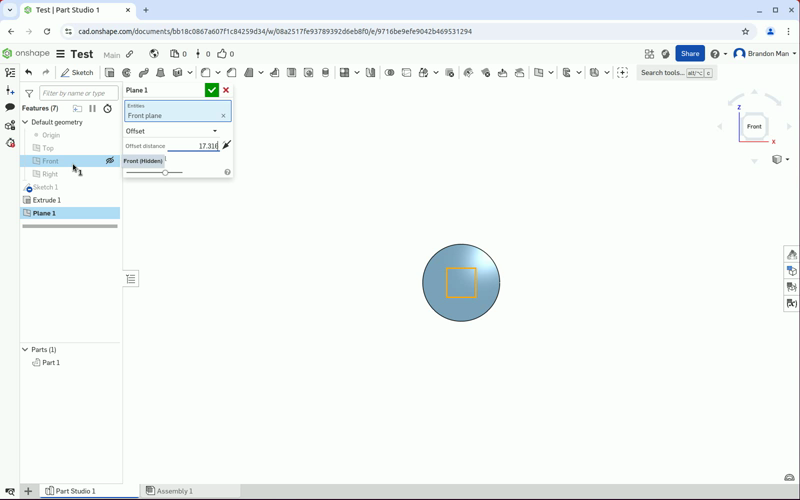
key(enter, 2)
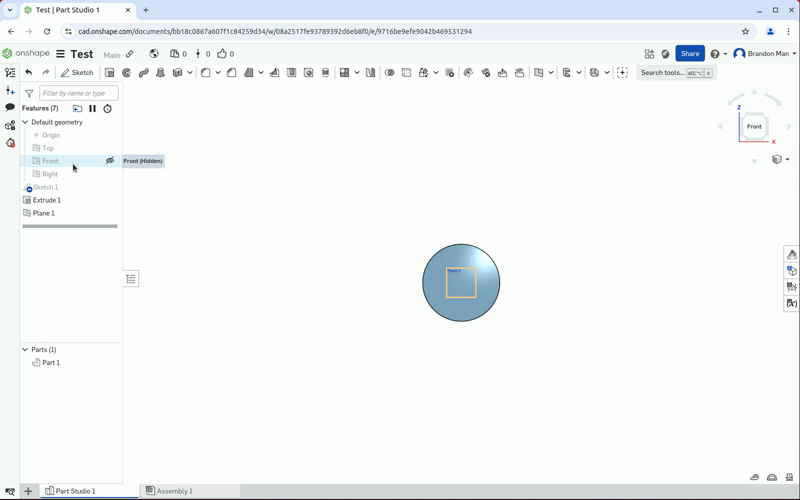
key(shift+s)
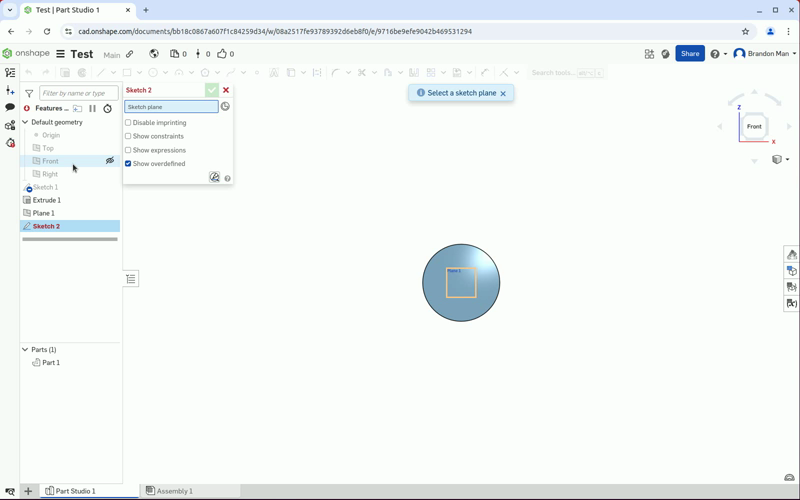
mouse_move(73, 215)
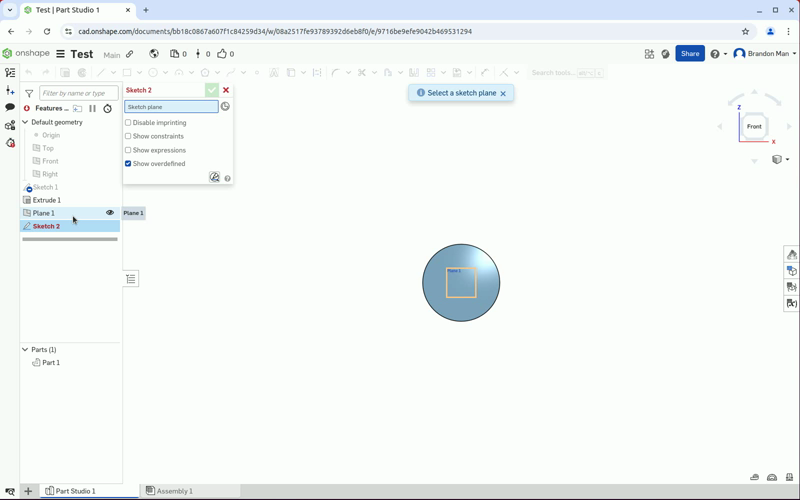
click(73, 215)
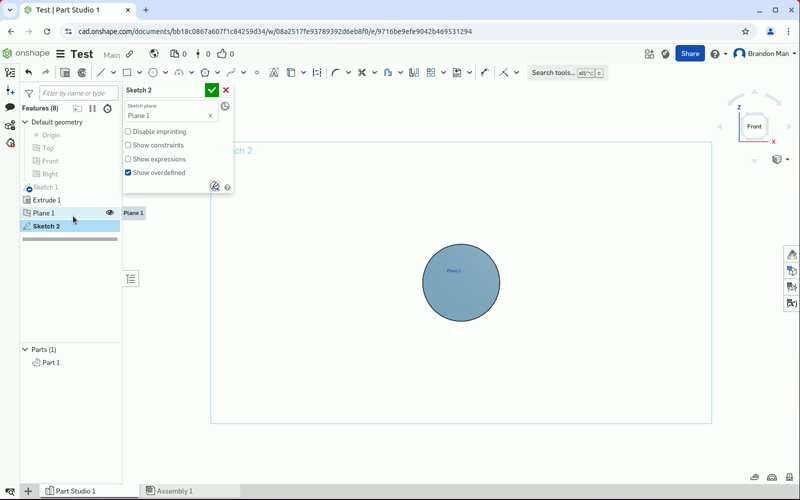
mouse_move(73, 352)
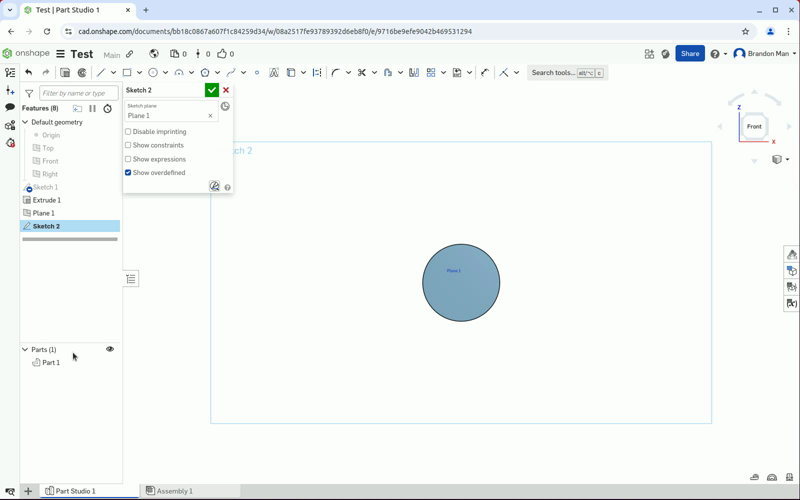
key(y)
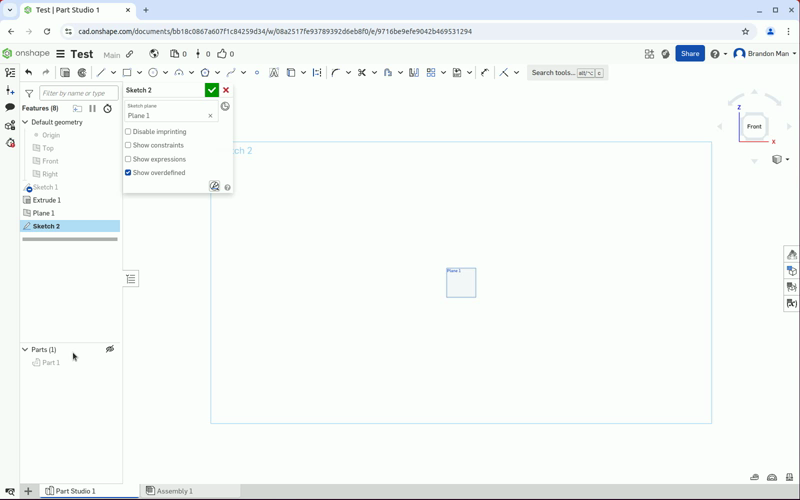
key(c)
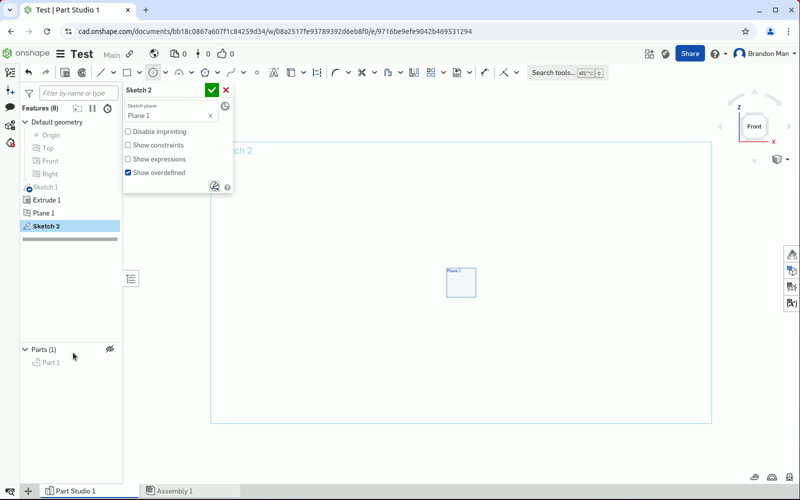
key_down(shift)
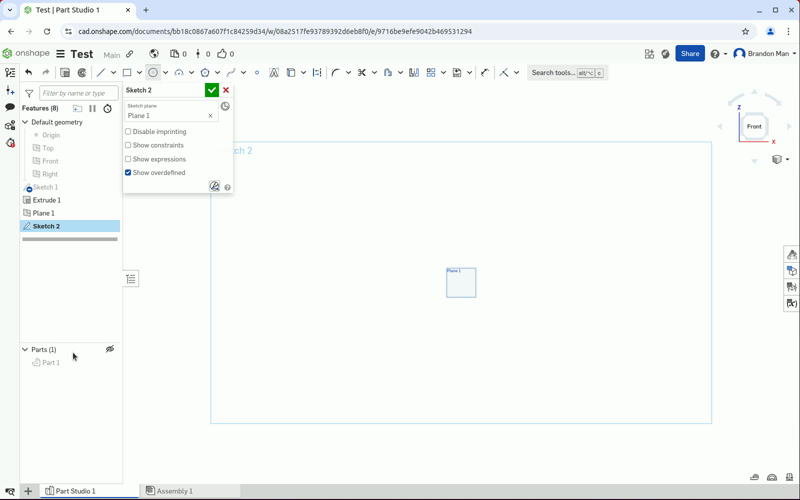
mouse_move(460, 282)
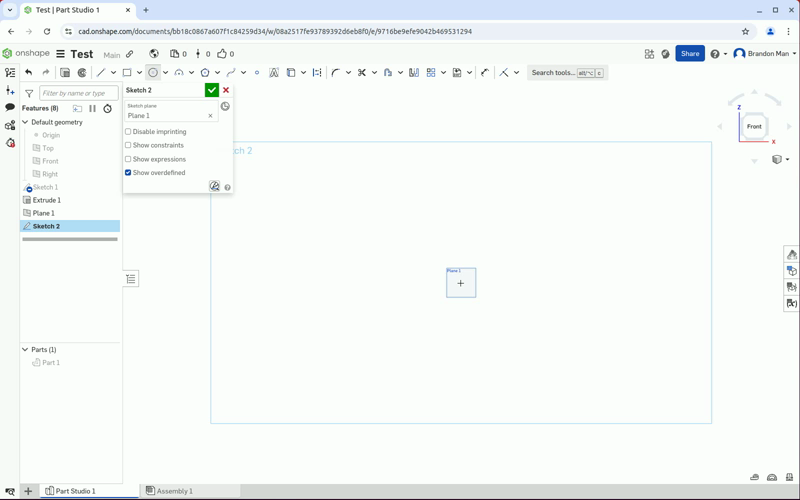
click(460, 282)
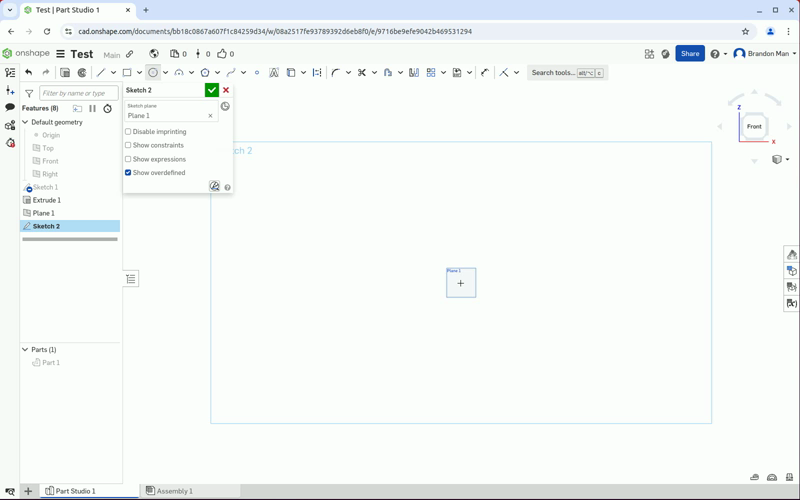
key_up(shift)
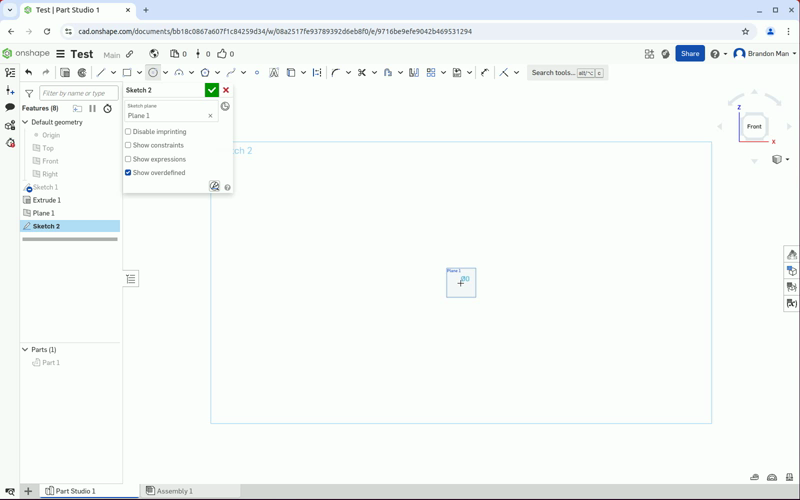
mouse_move(478, 282)
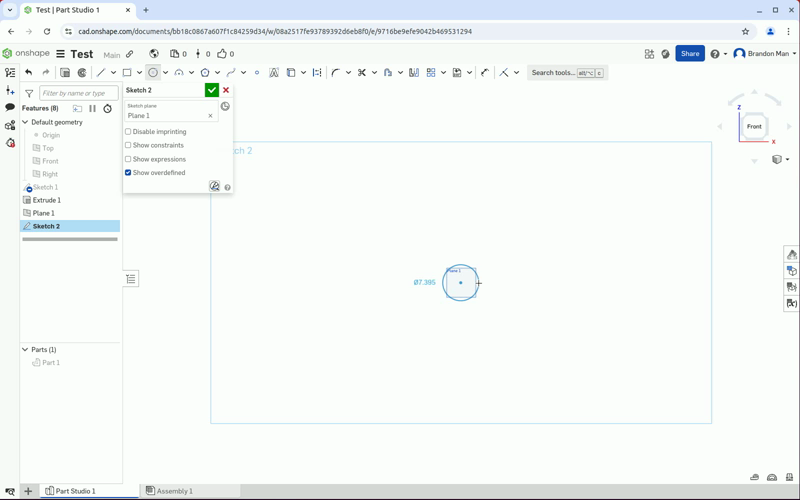
click(478, 282)
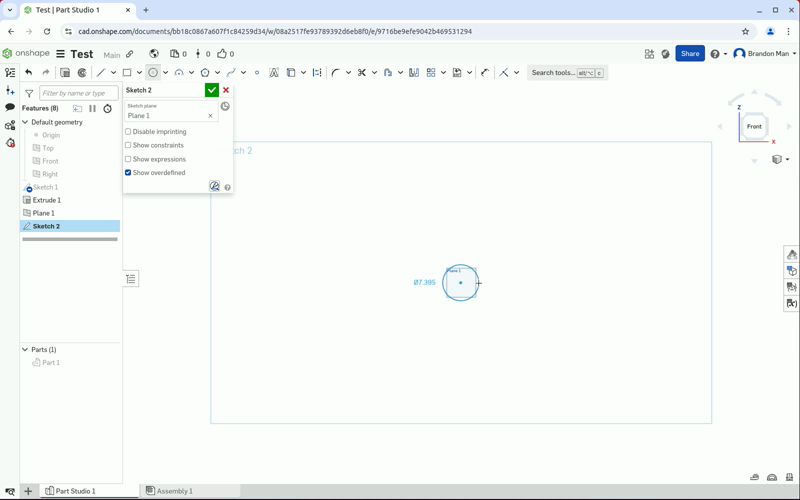
key(esc)
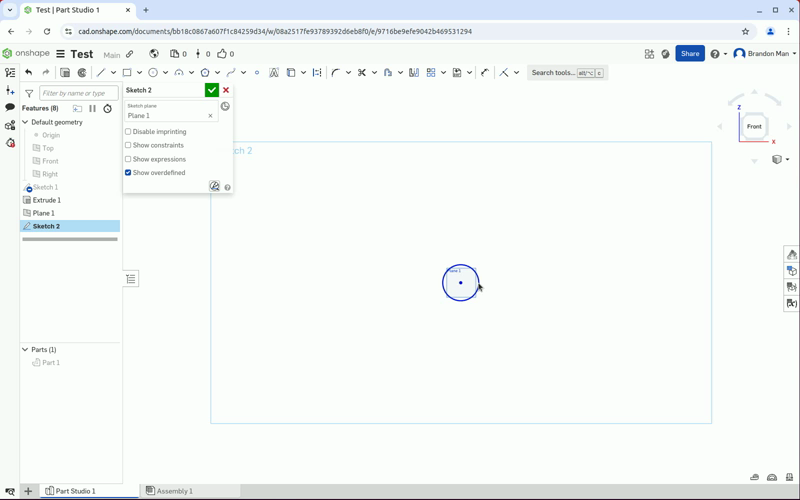
mouse_move(467, 296)
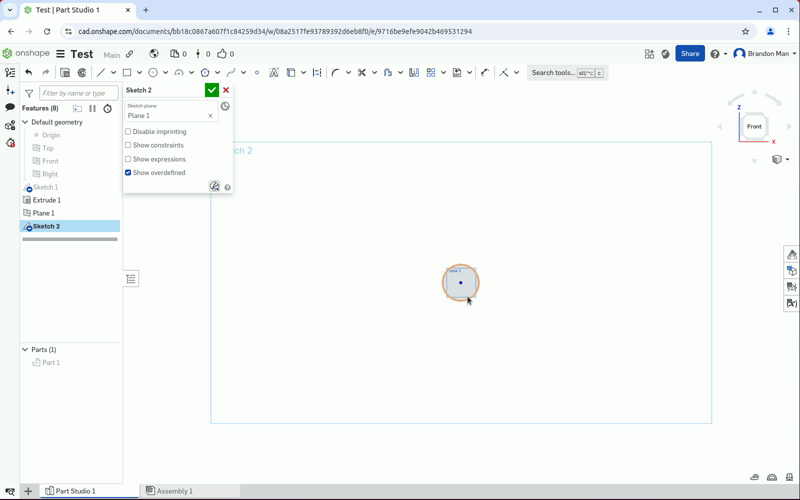
scroll(6)
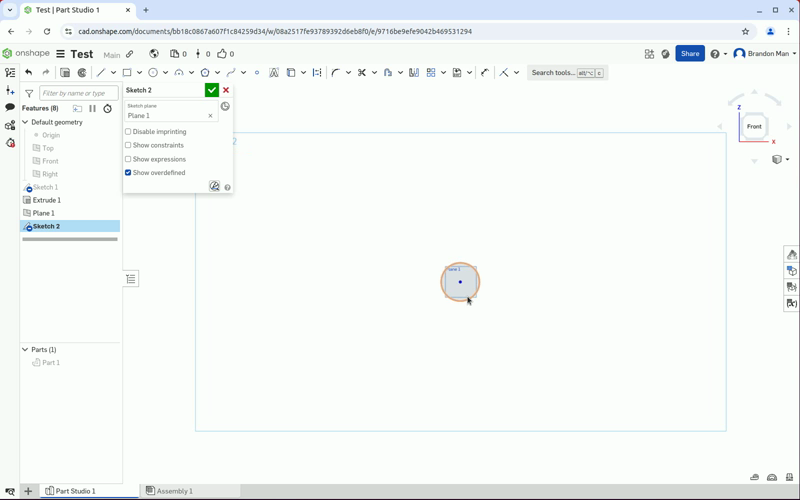
scroll(6)
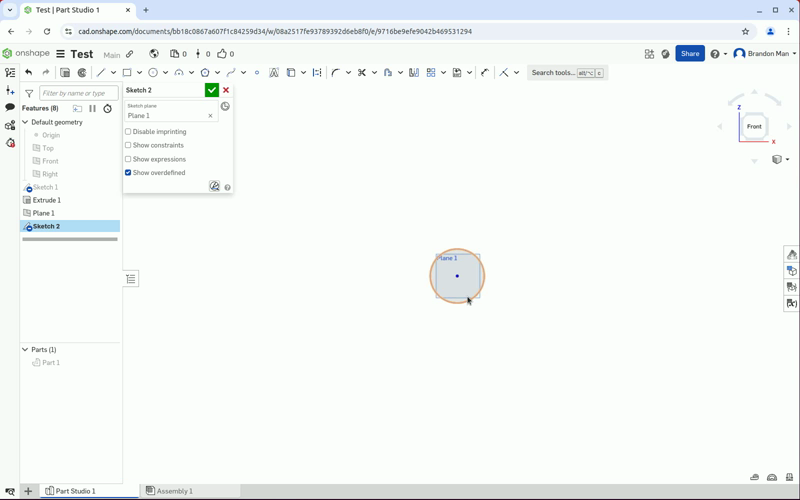
scroll(6)
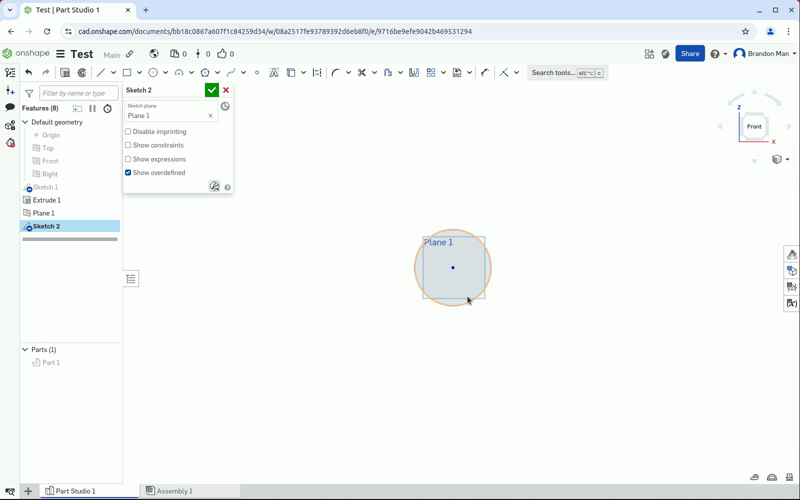
scroll(6)
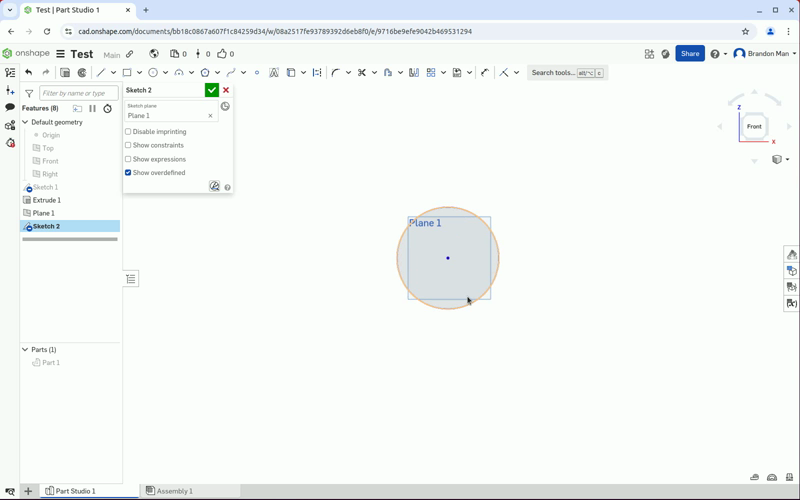
scroll(6)
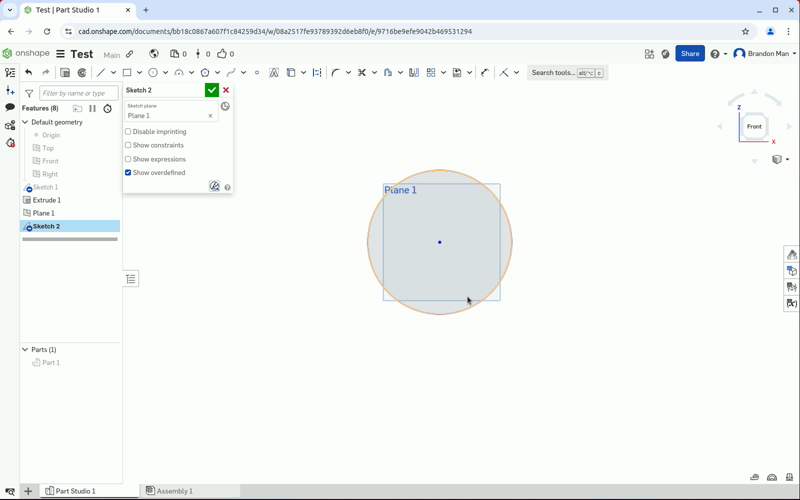
scroll(6)
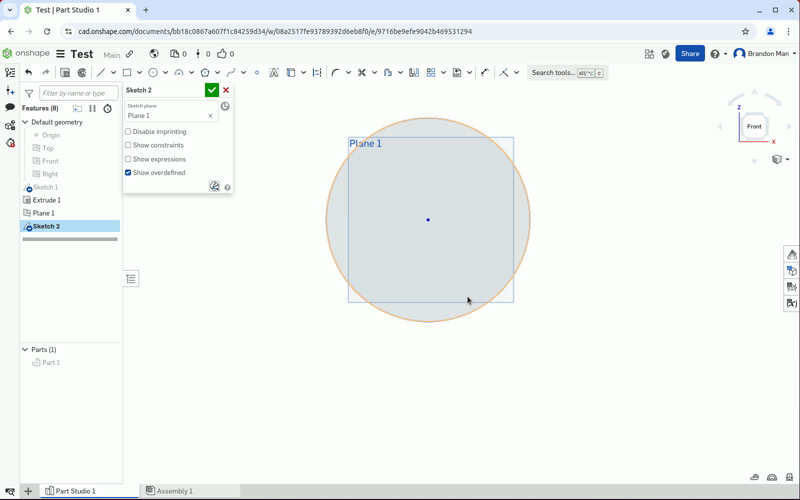
scroll(6)
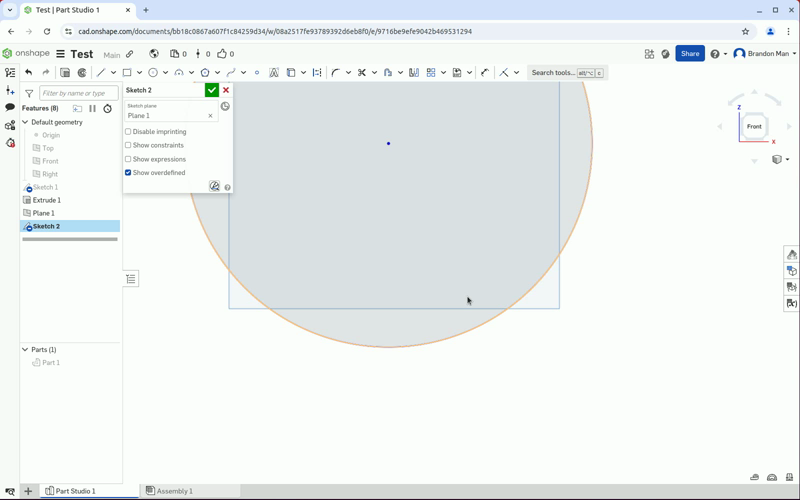
click(467, 296)
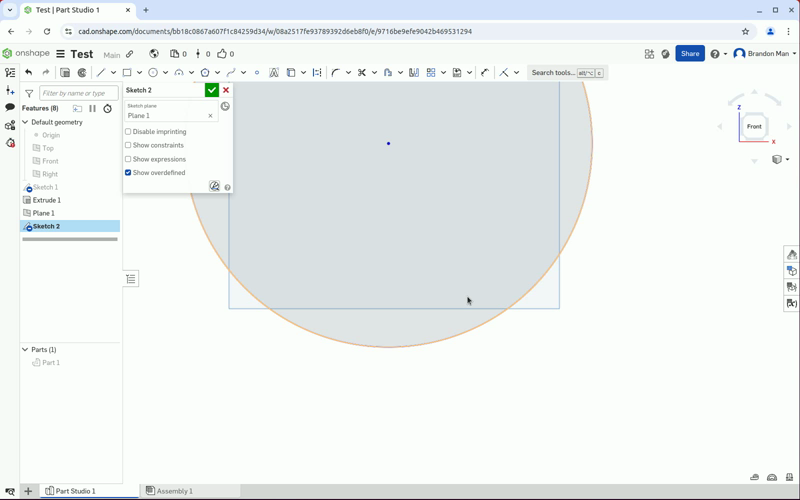
scroll(-6)
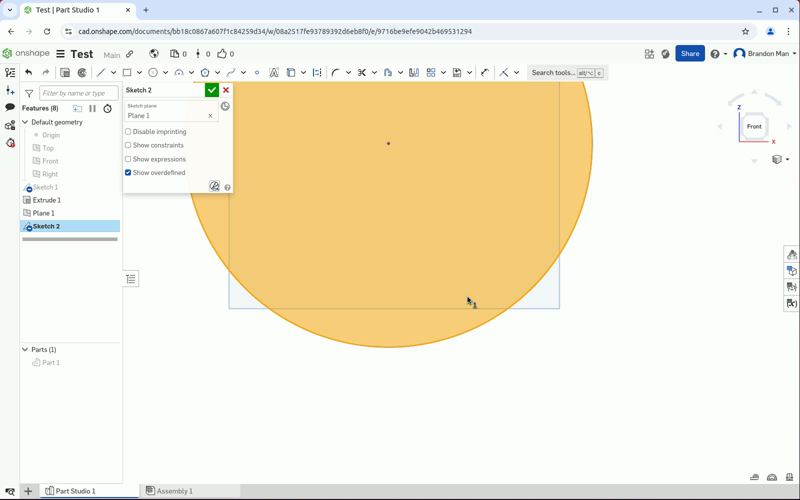
scroll(-6)
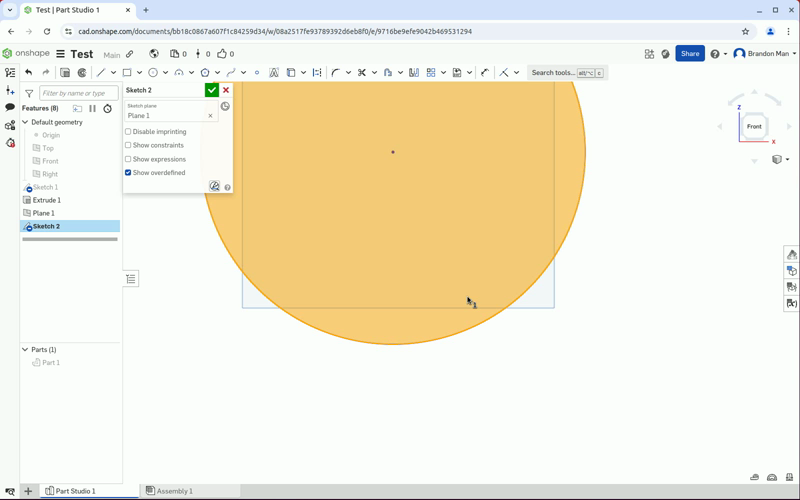
scroll(-6)
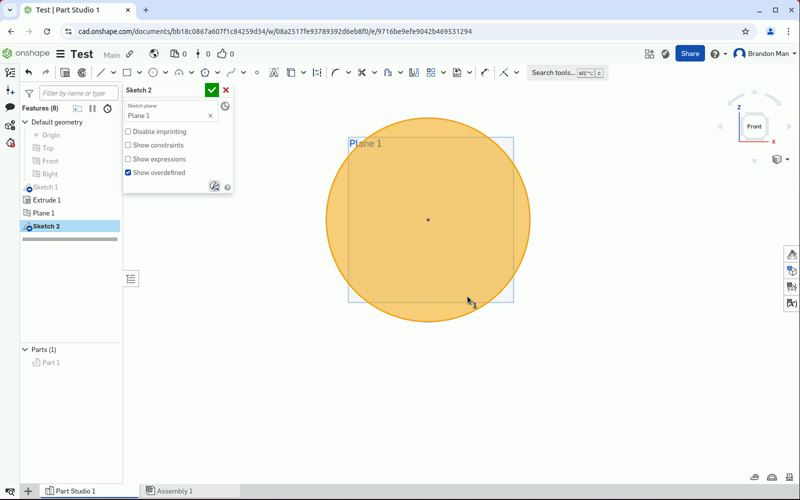
scroll(-6)
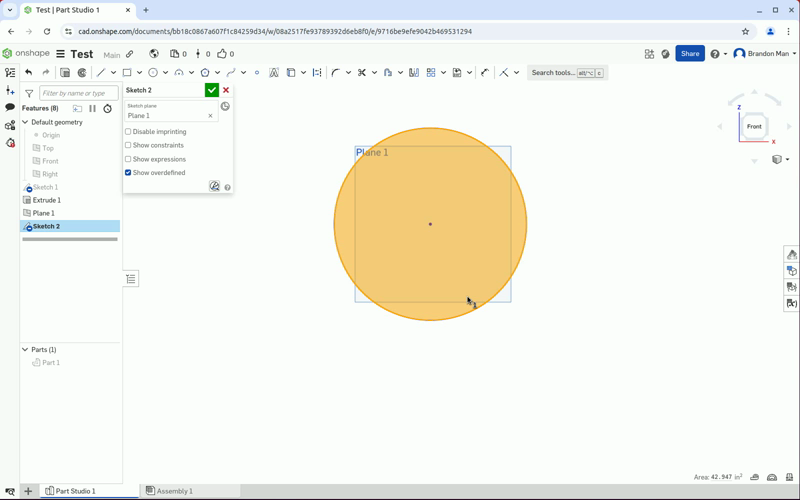
scroll(-6)
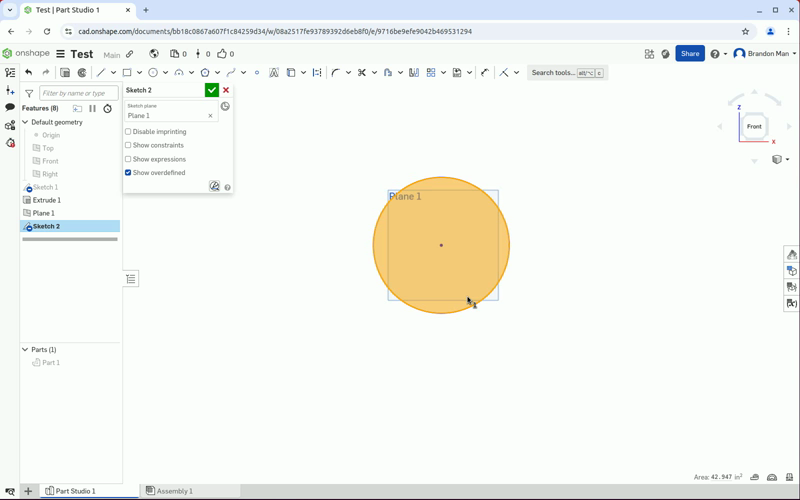
scroll(-6)
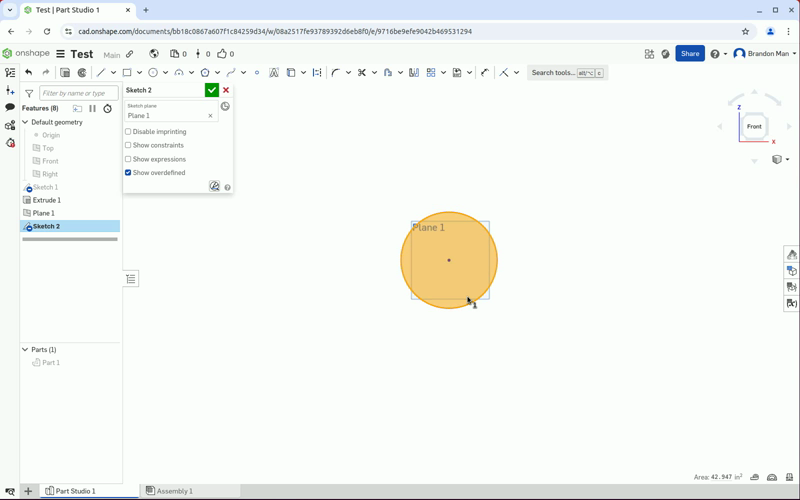
scroll(-6)
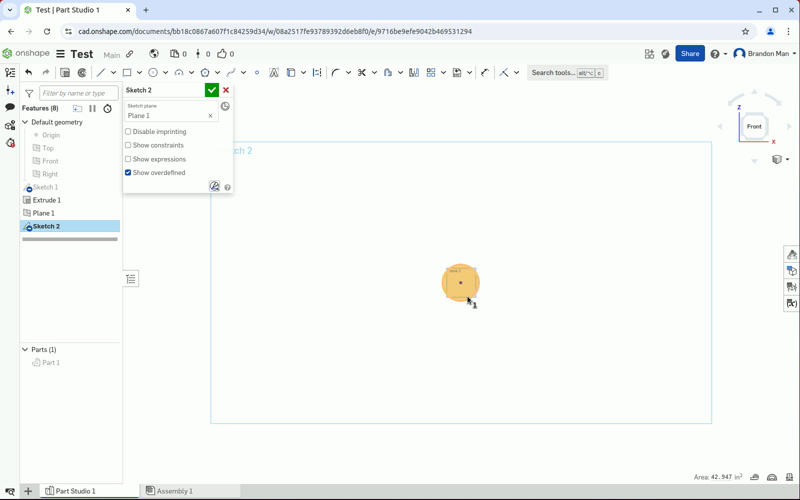
mouse_move(73, 352)
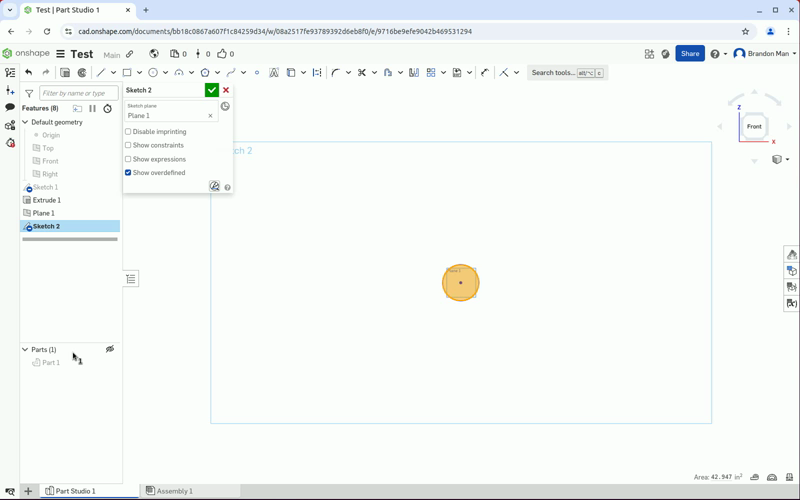
key(shift+y)
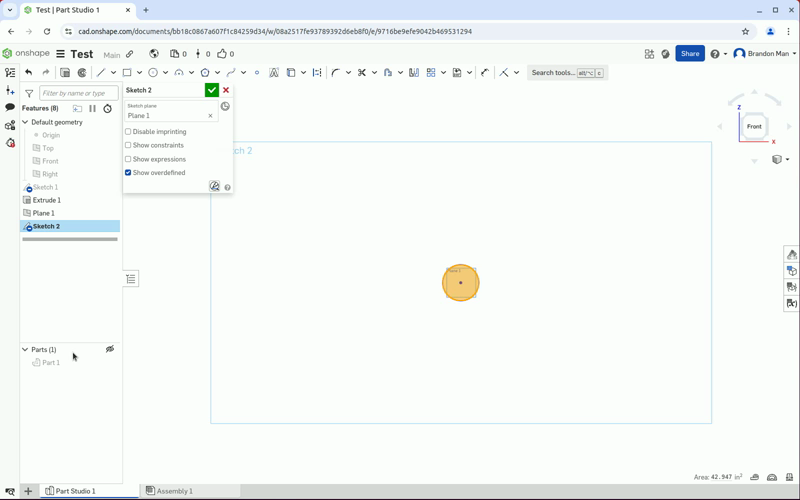
key(shift+e)
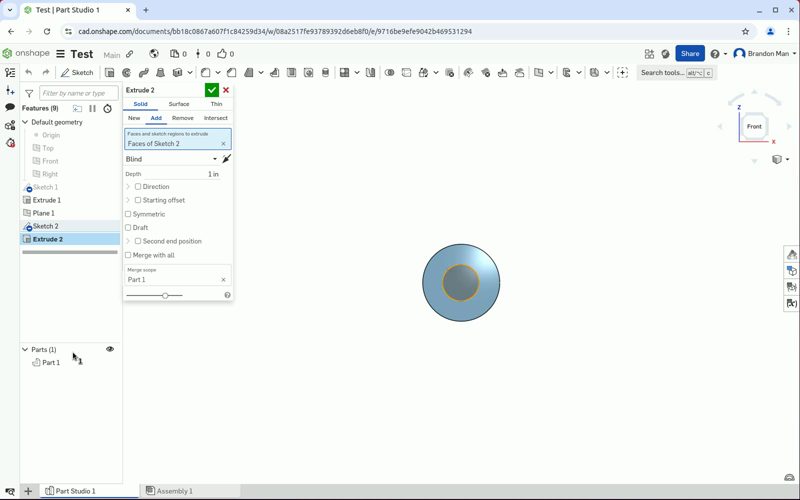
mouse_move(143, 106)
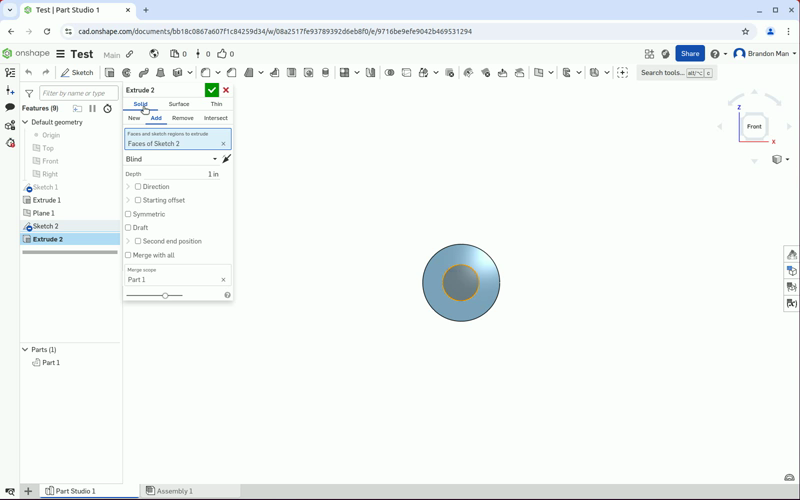
click(143, 106)
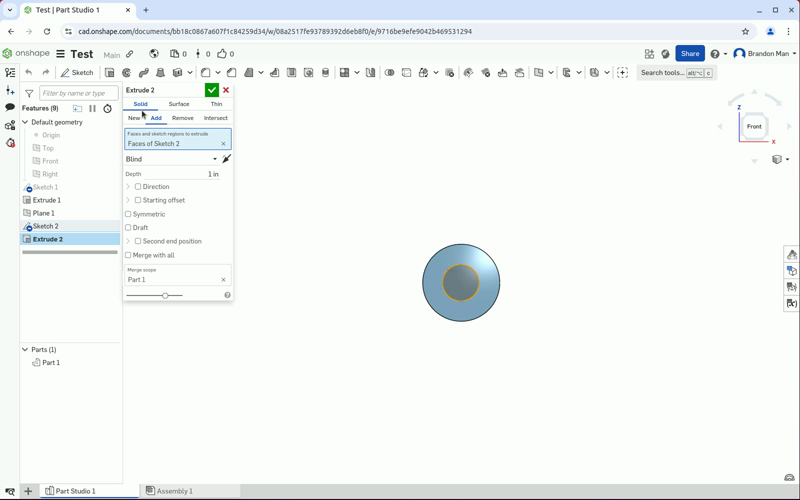
mouse_move(137, 120)
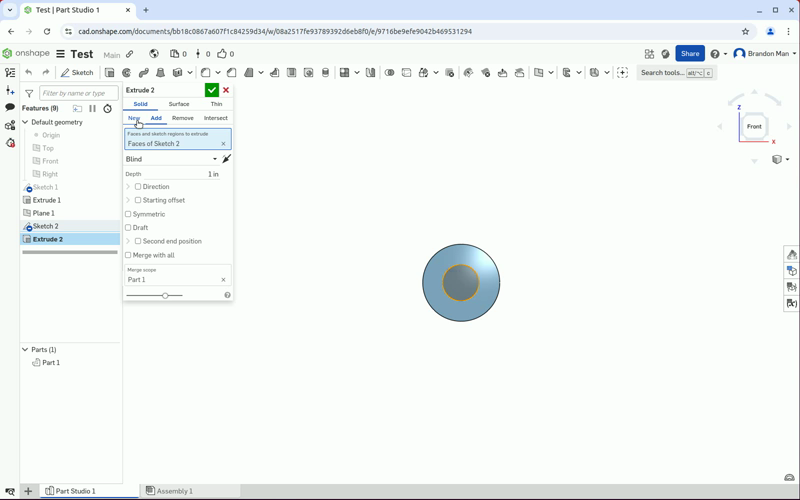
click(137, 120)
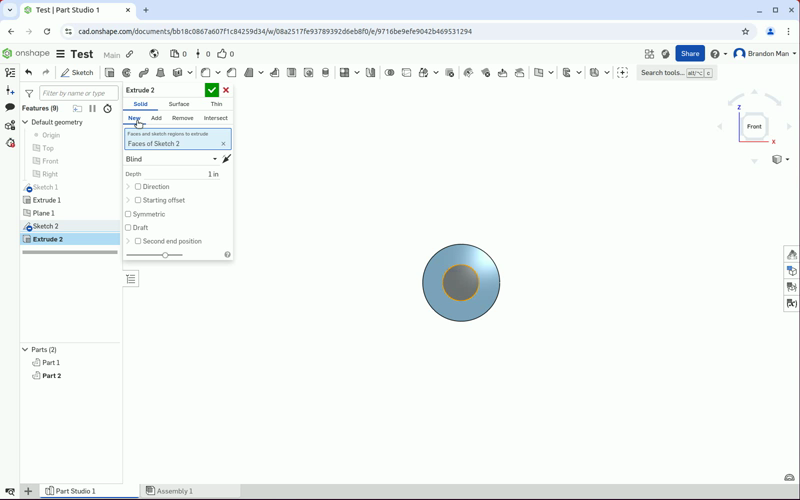
key(tab, 4)
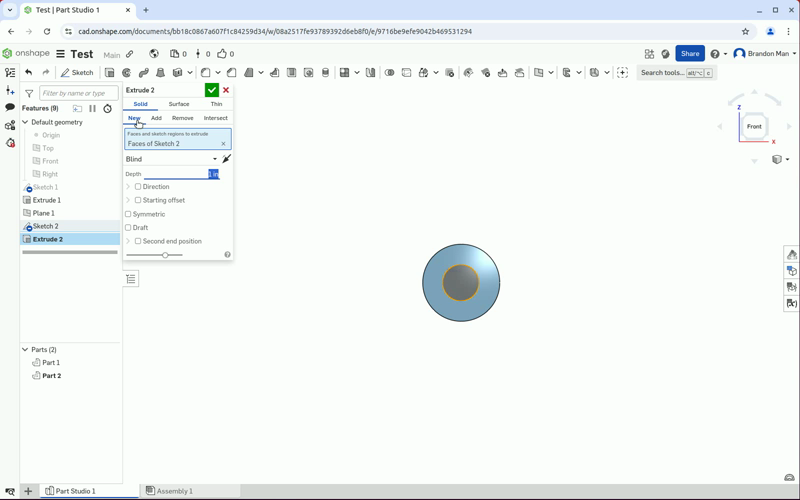
text(5.777)
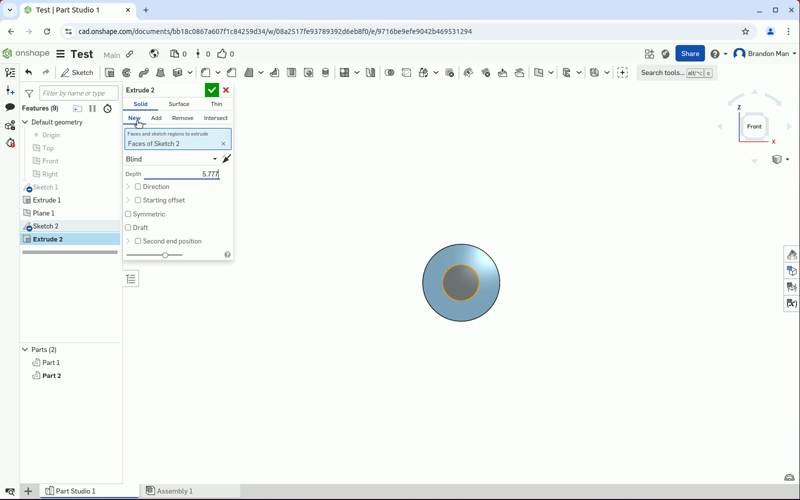
key(enter)
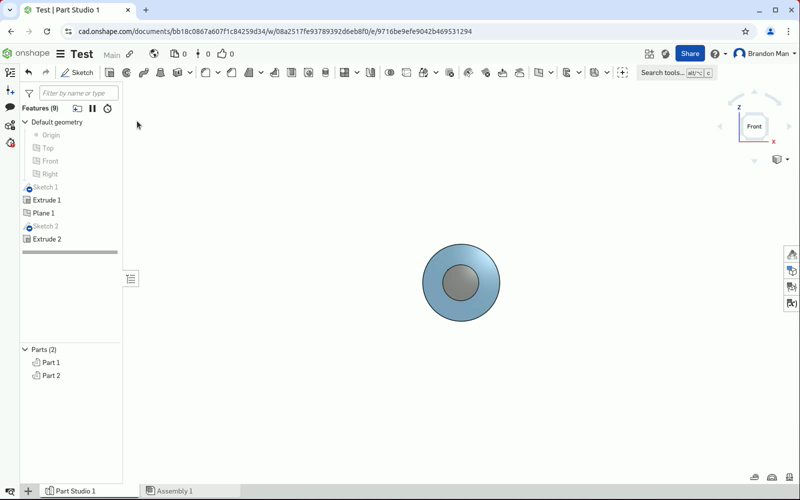
key(shift+h)
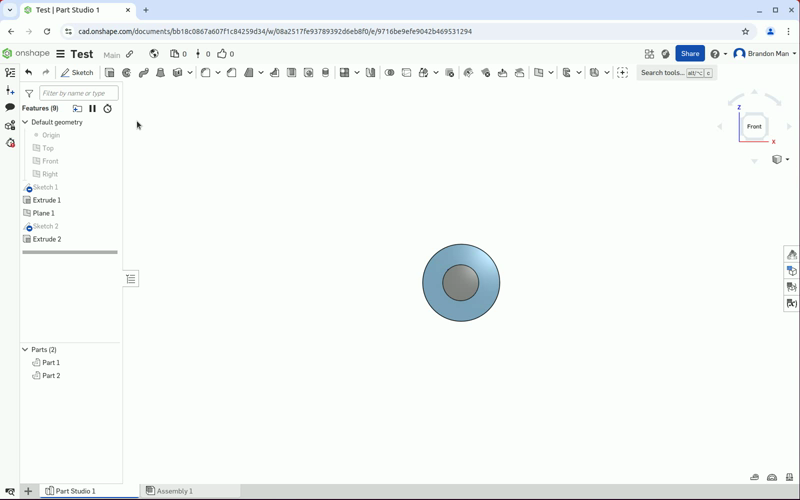
key(shift+h)
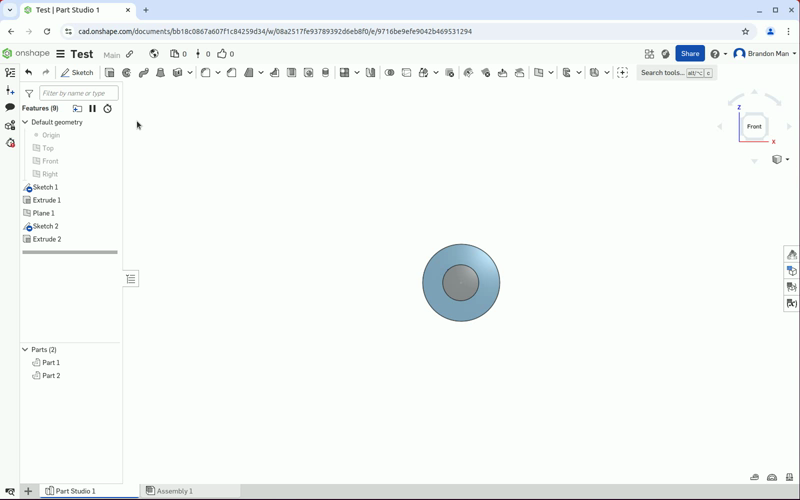
key(shift+7)
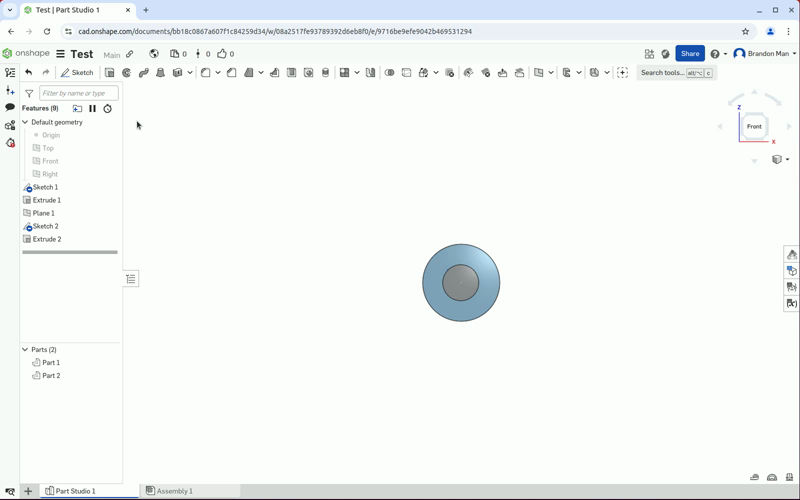
key(left, 2)
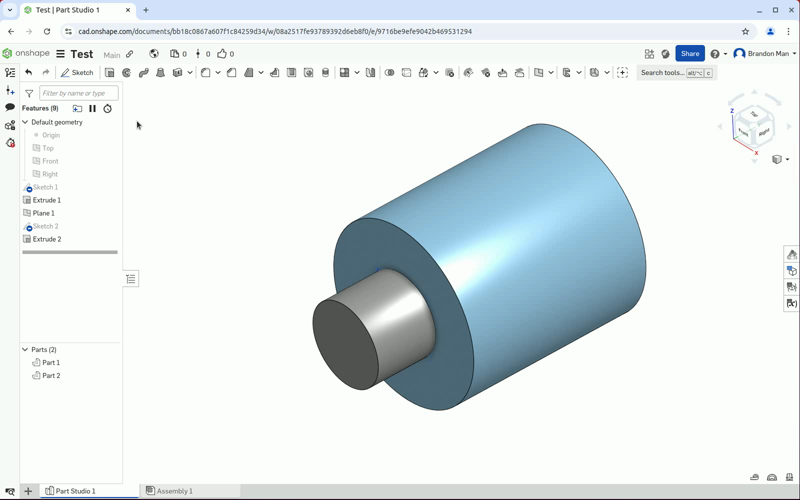
key(down, 2)
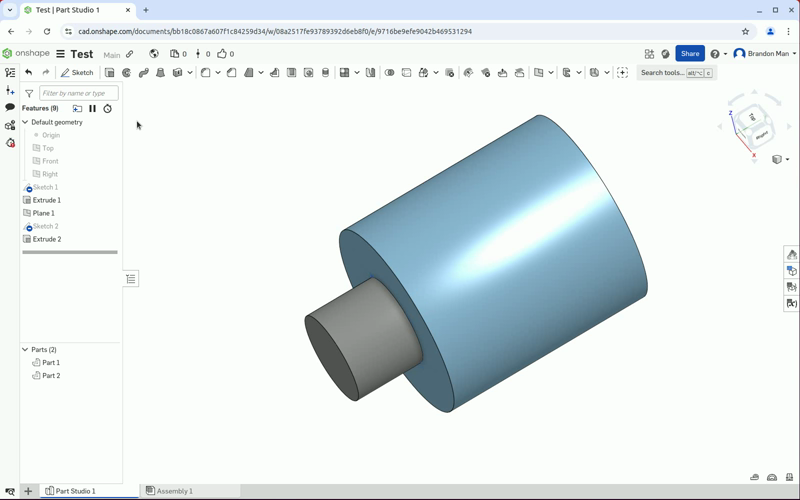
key(up, 2)
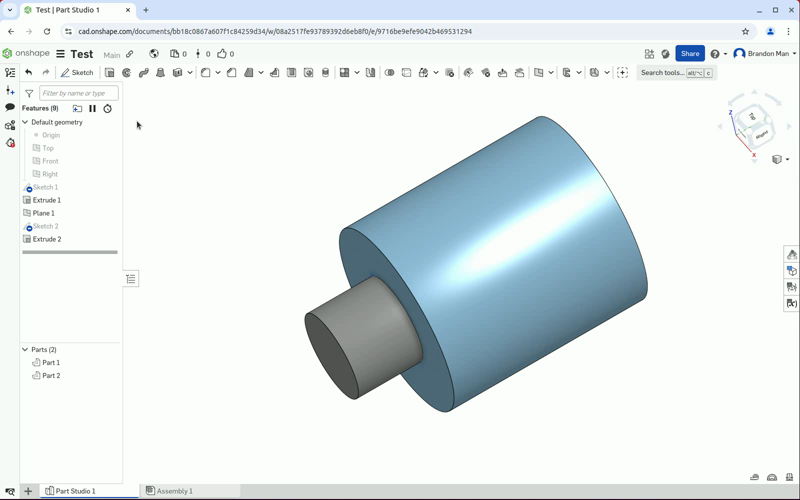
key(right, 2)
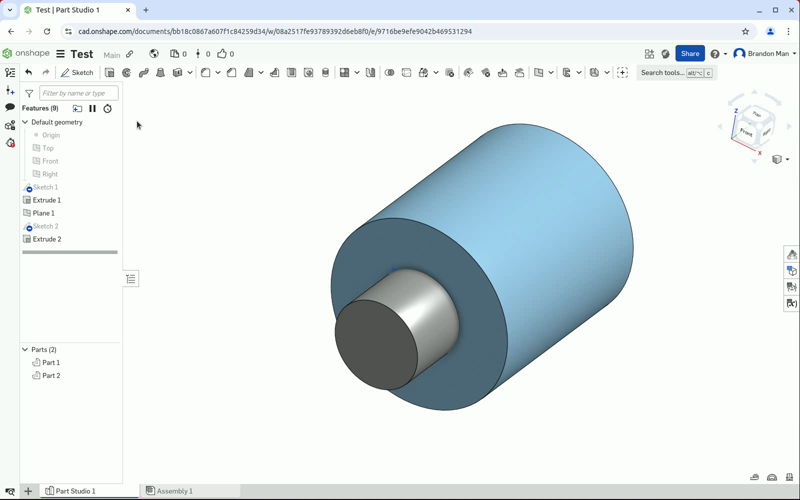
mouse_move(73, 189)
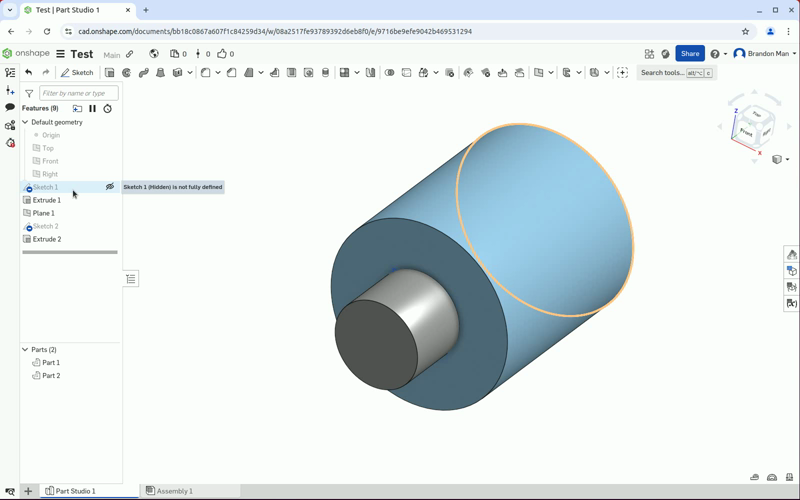
click(73, 189)